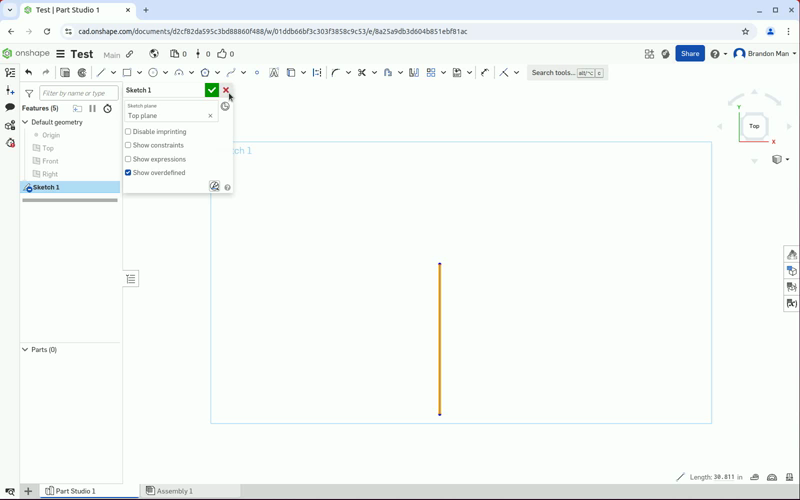
key(shift+h)
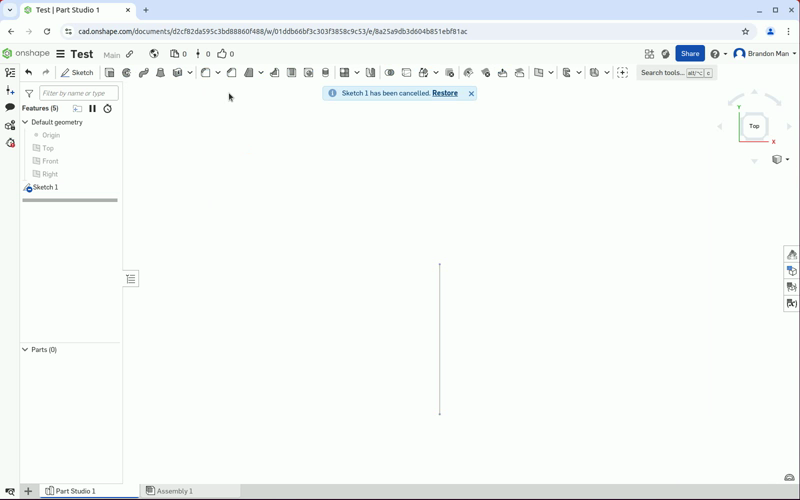
mouse_move(73, 352)
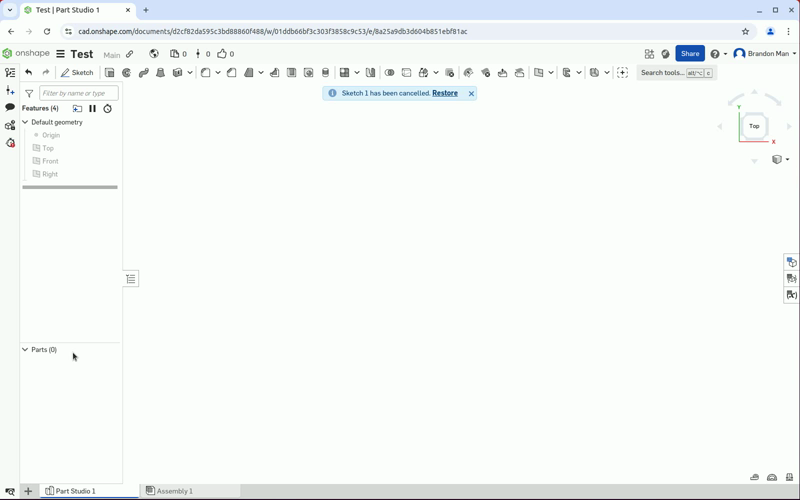
key(y)
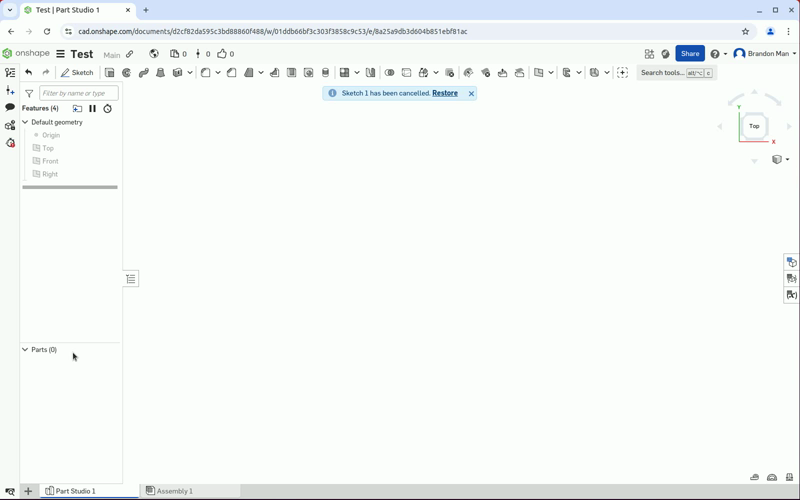
key(shift+p)
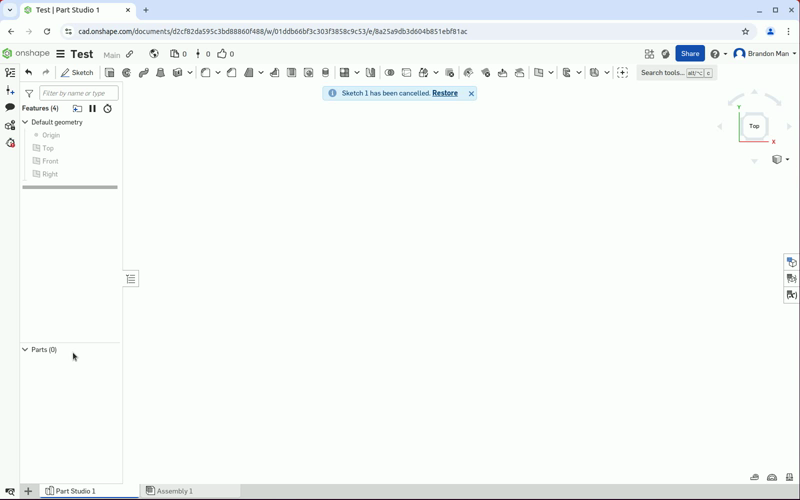
key(space)
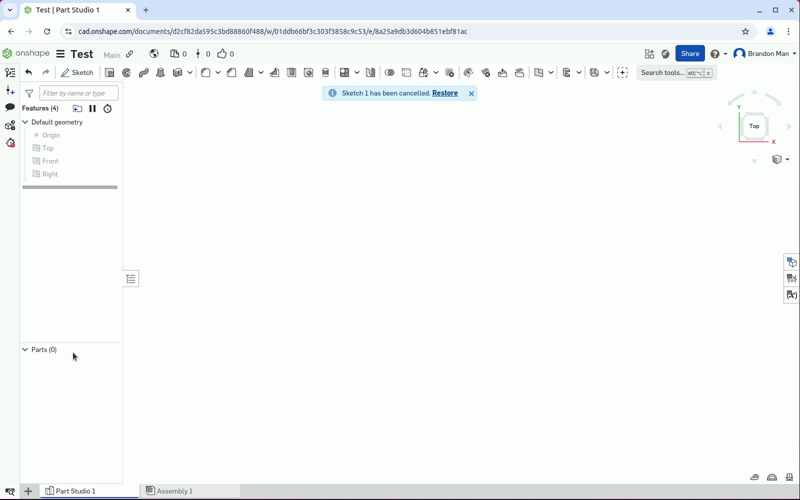
key_down(shift)
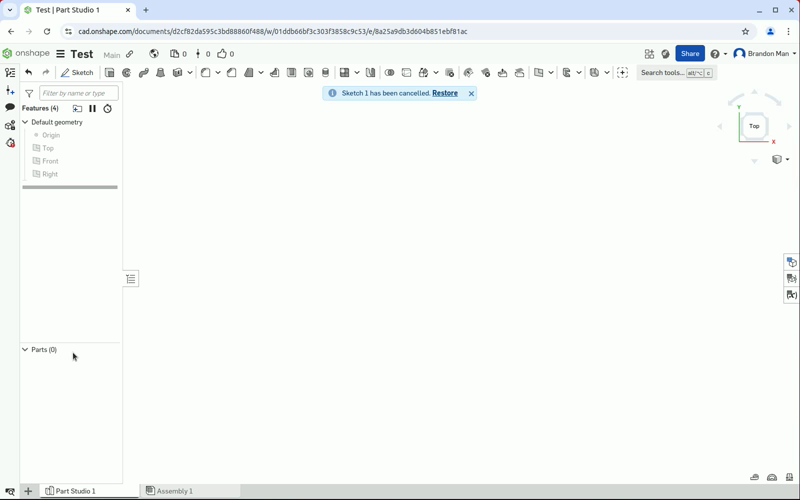
key(up)
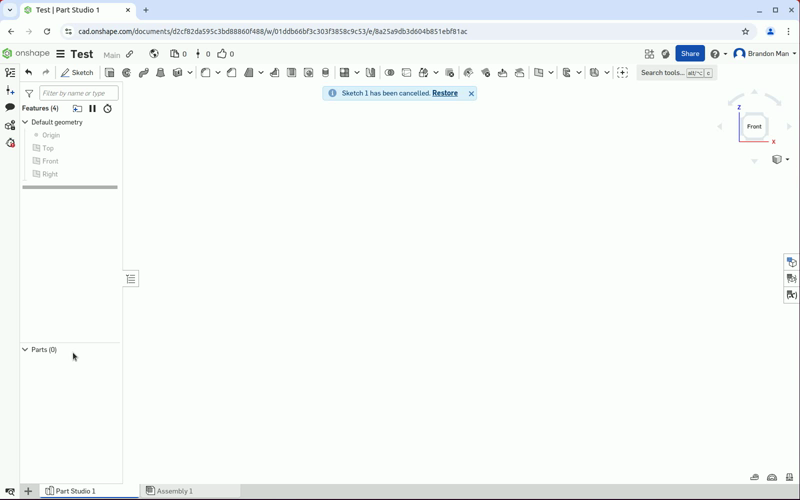
key_up(shift)
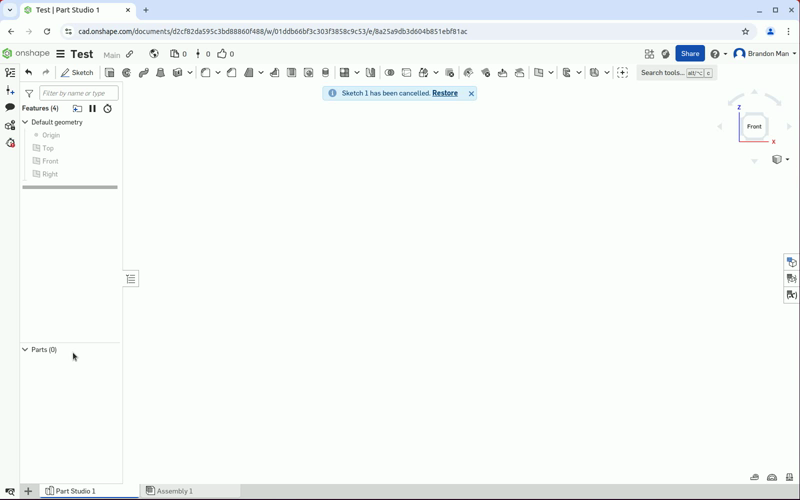
mouse_move(73, 352)
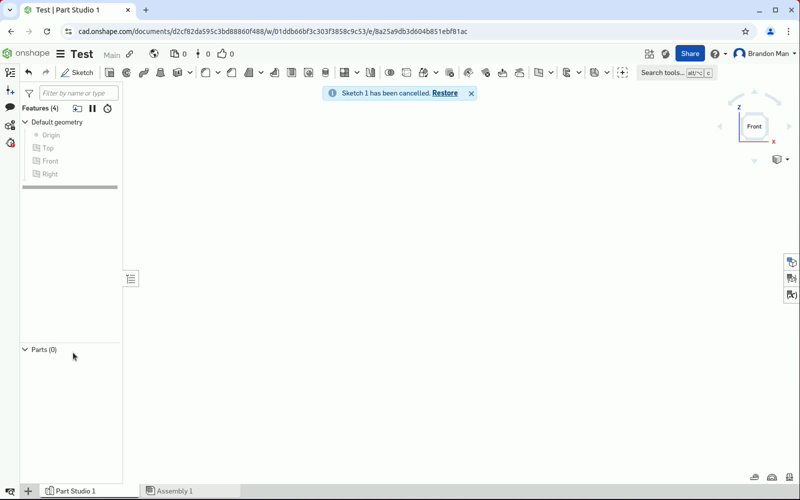
key(shift+y)
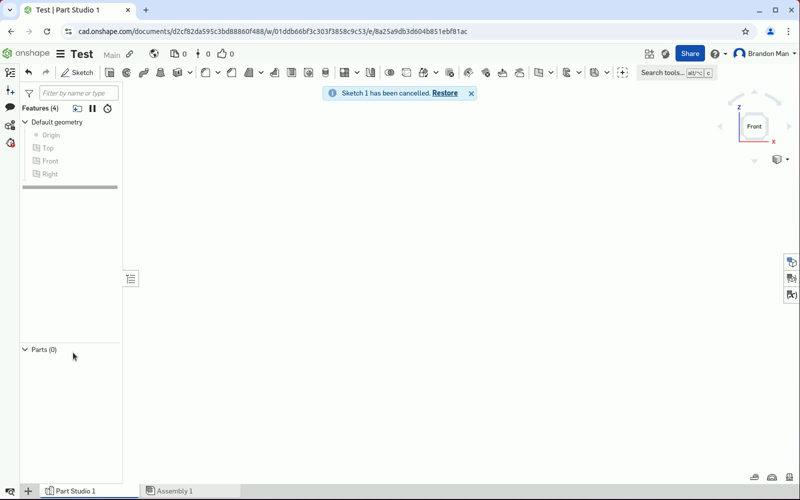
key(shift+s)
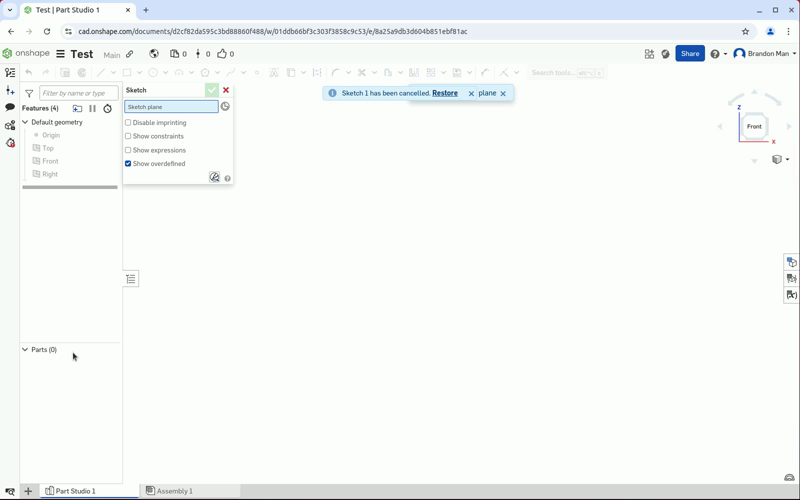
mouse_move(73, 163)
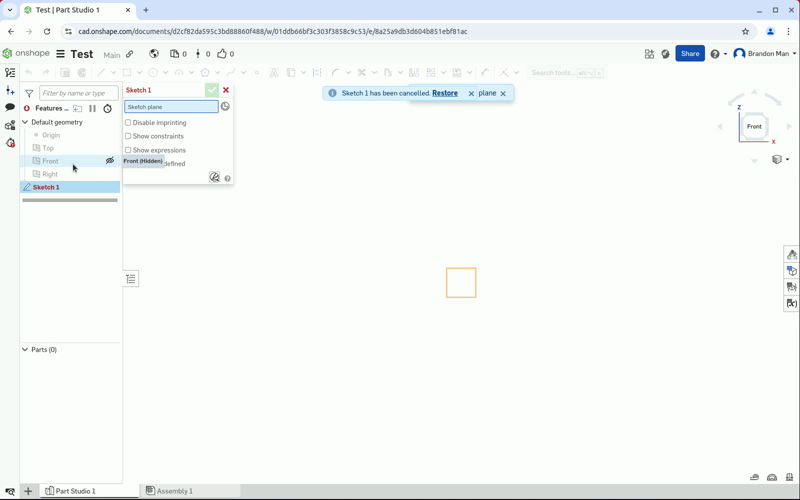
click(73, 163)
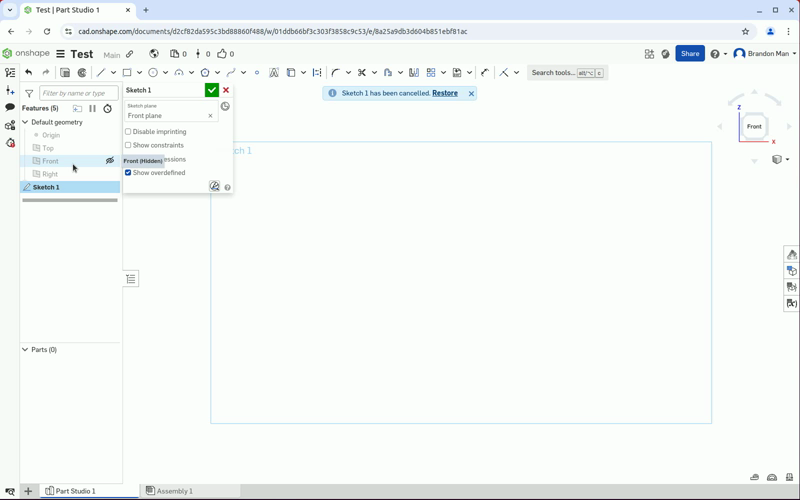
mouse_move(73, 352)
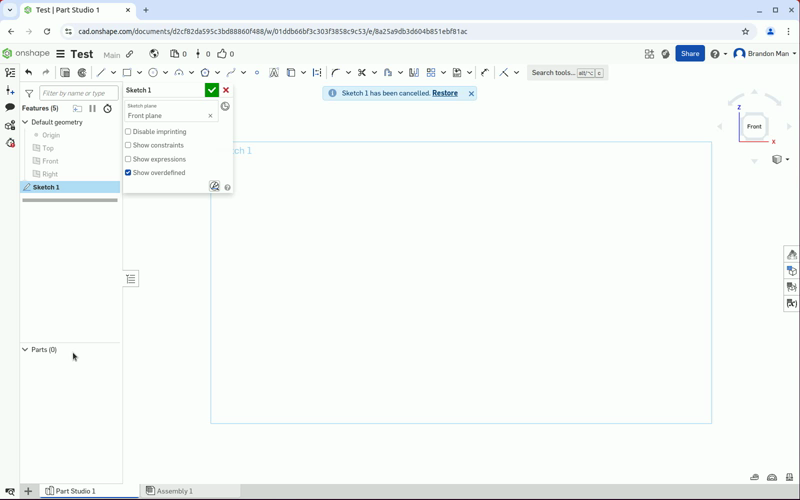
key(y)
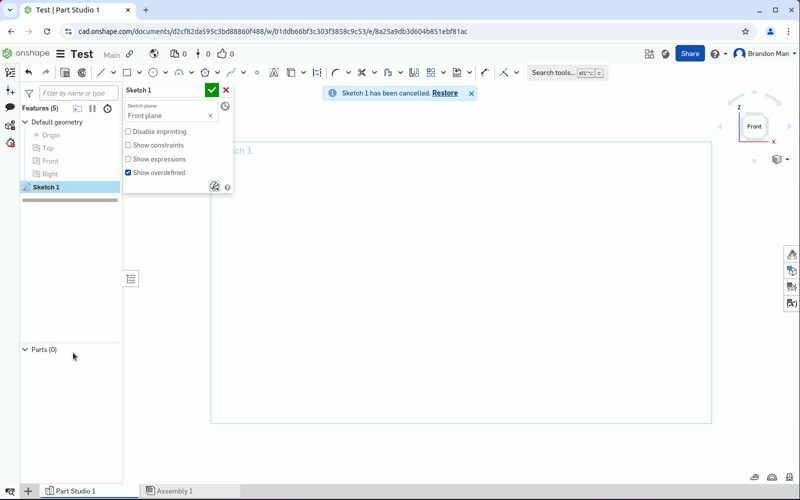
key(l)
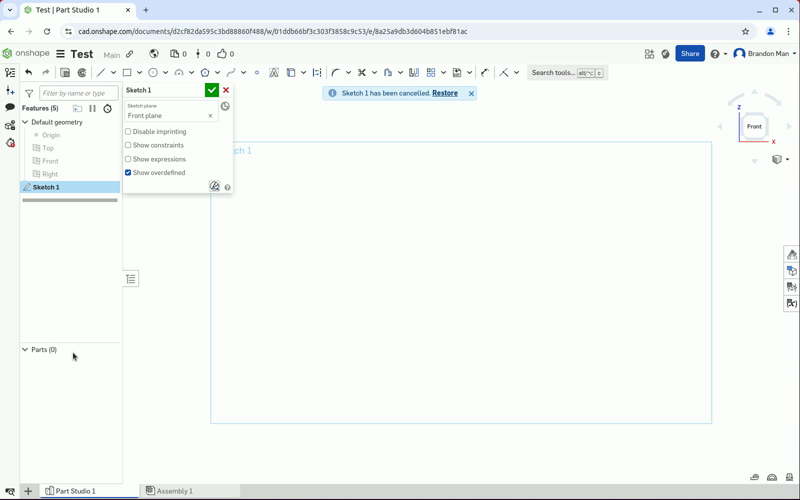
key_down(shift)
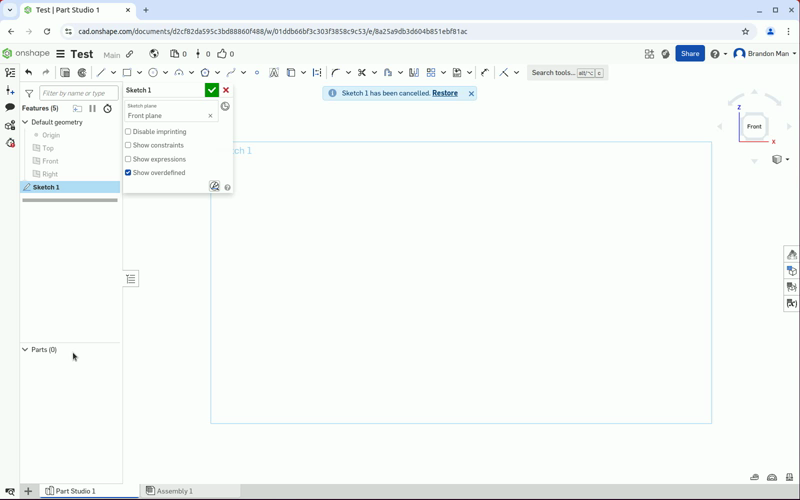
mouse_move(348, 290)
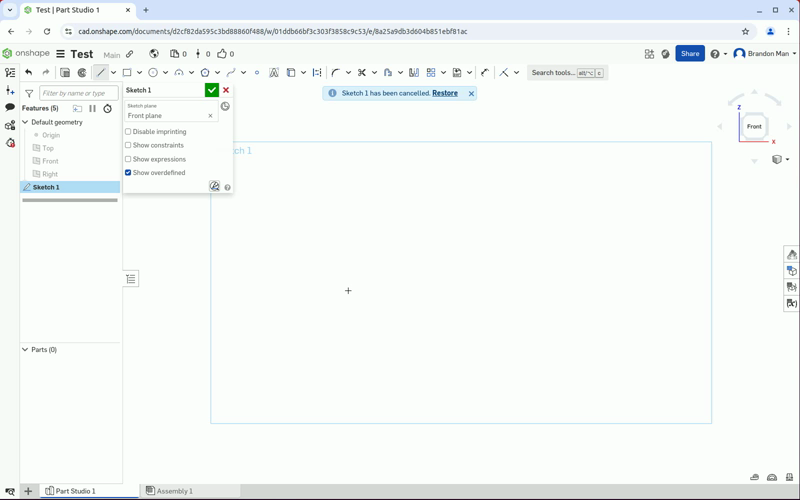
click(348, 290)
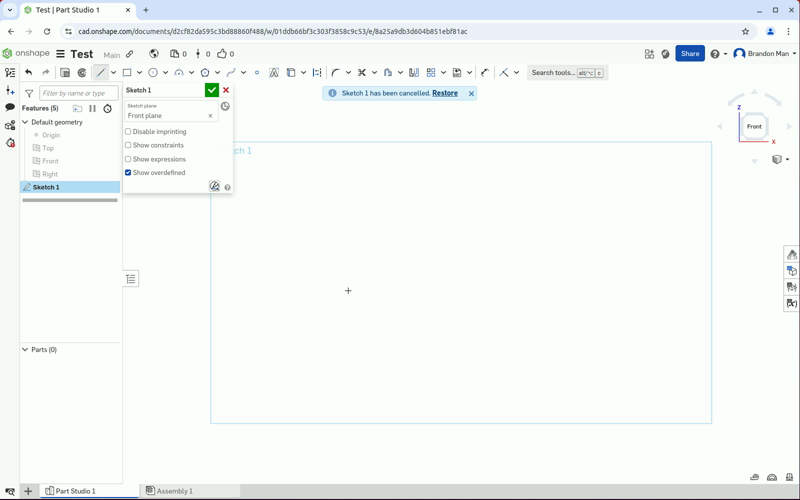
key_up(shift)
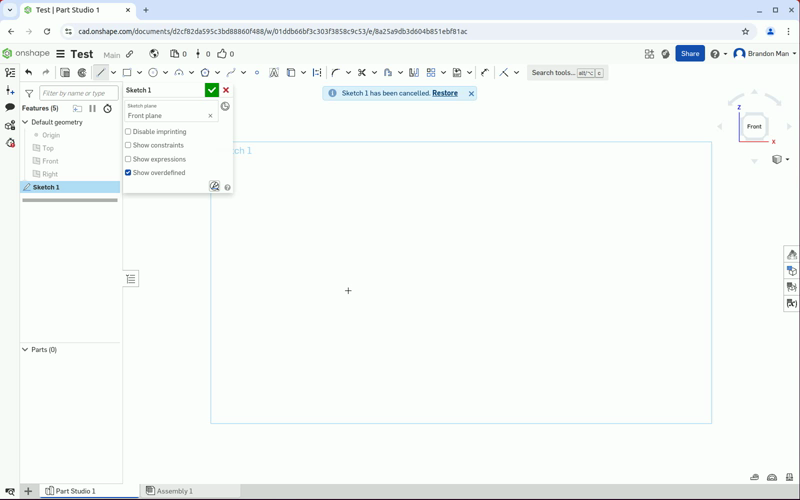
key_down(shift)
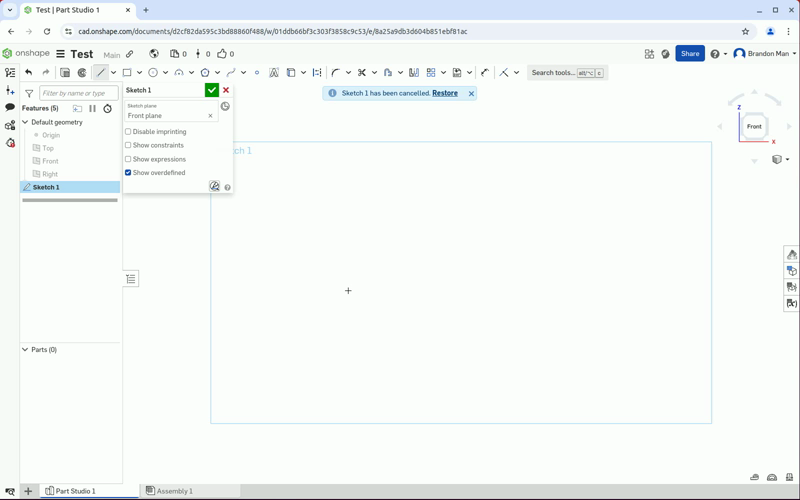
mouse_move(502, 290)
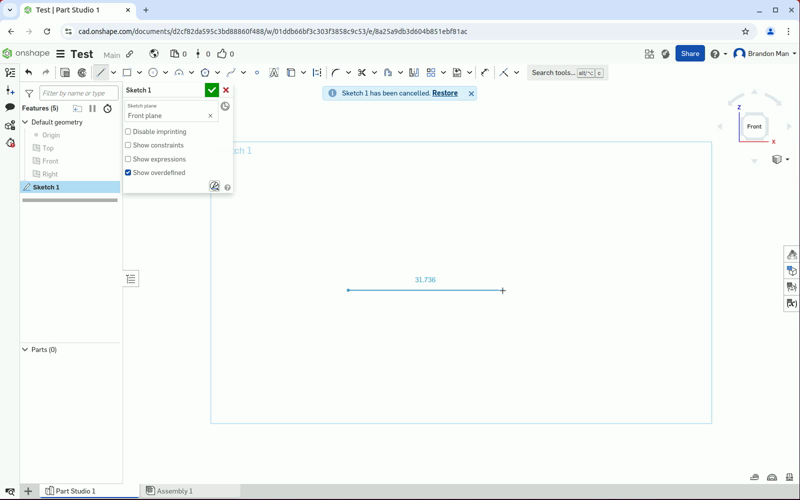
click(502, 290)
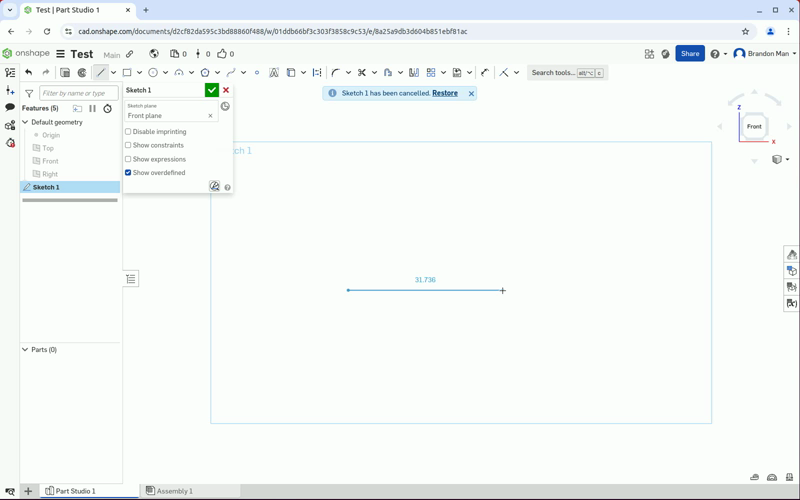
key_up(shift)
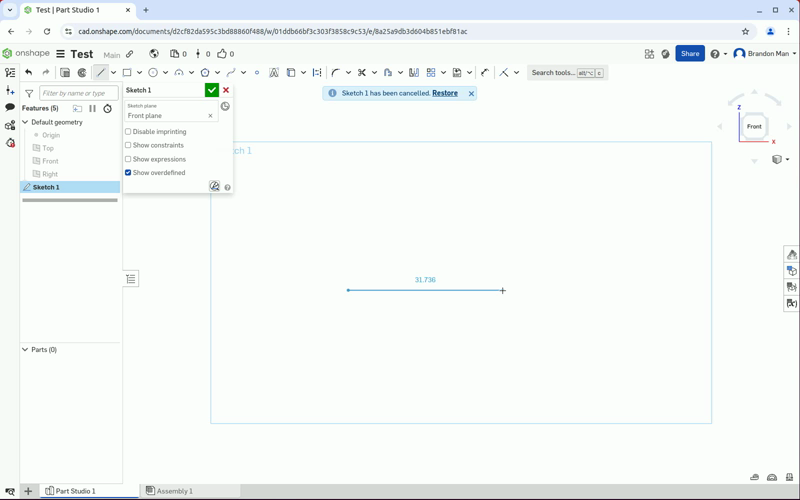
key_down(shift)
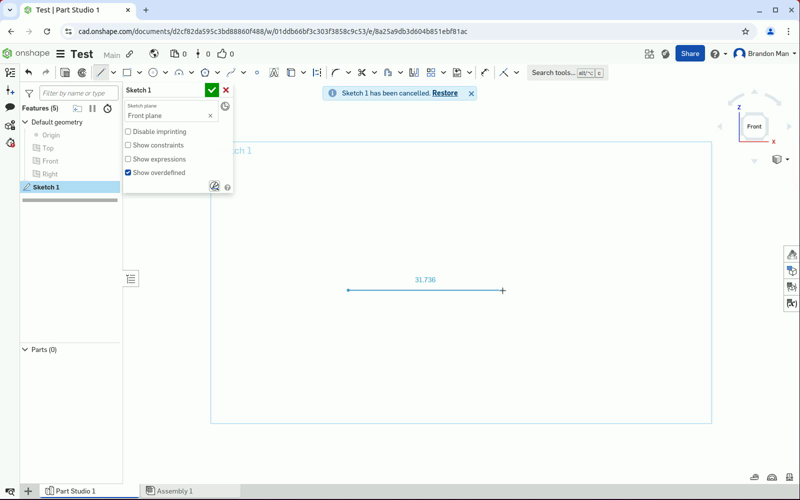
mouse_move(502, 208)
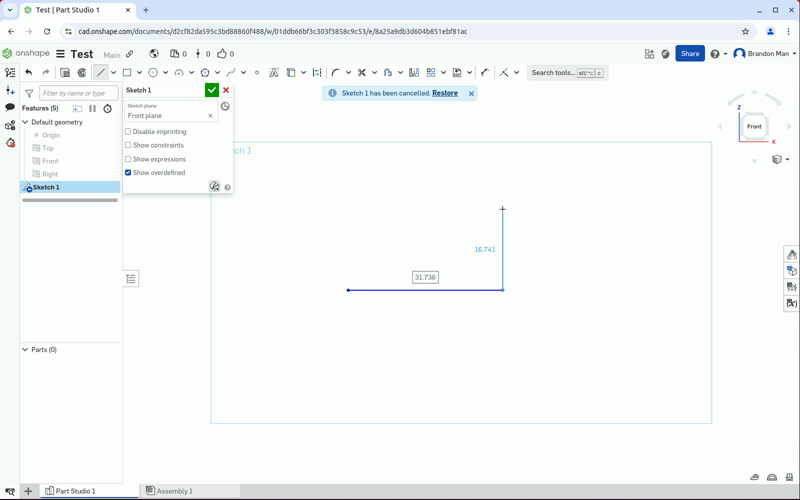
click(502, 208)
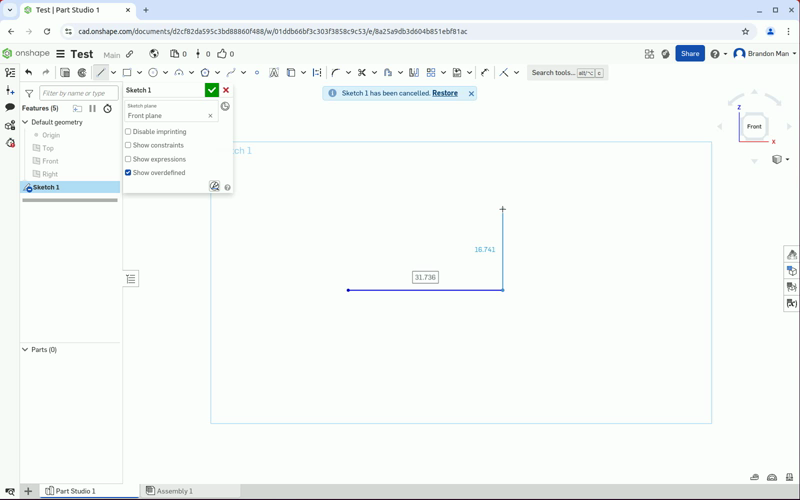
key_up(shift)
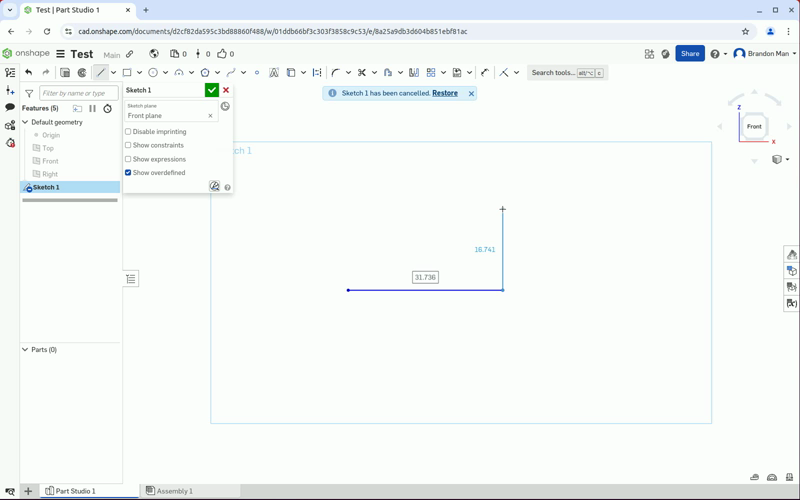
key_down(shift)
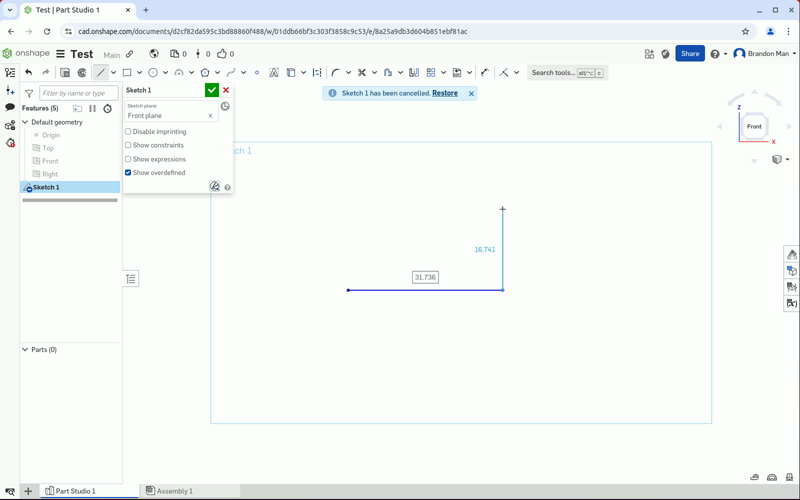
mouse_move(348, 208)
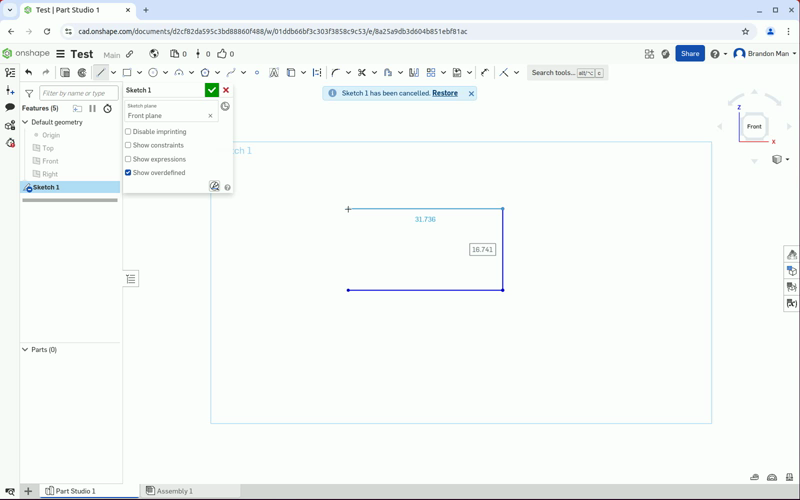
click(348, 208)
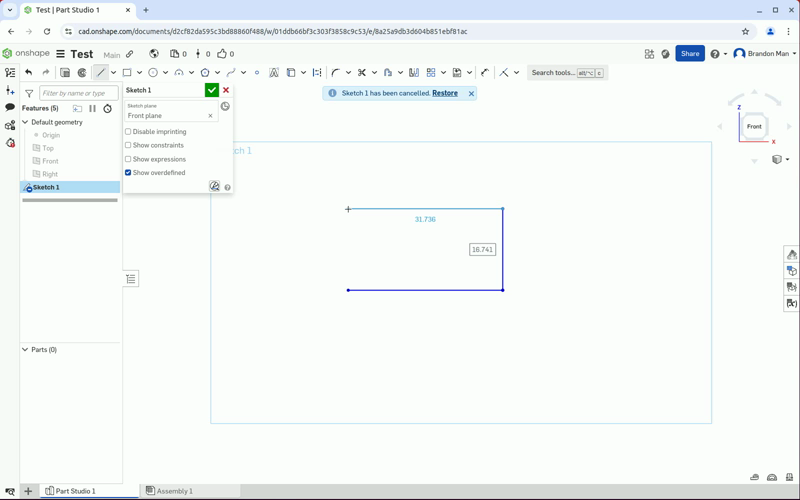
key_up(shift)
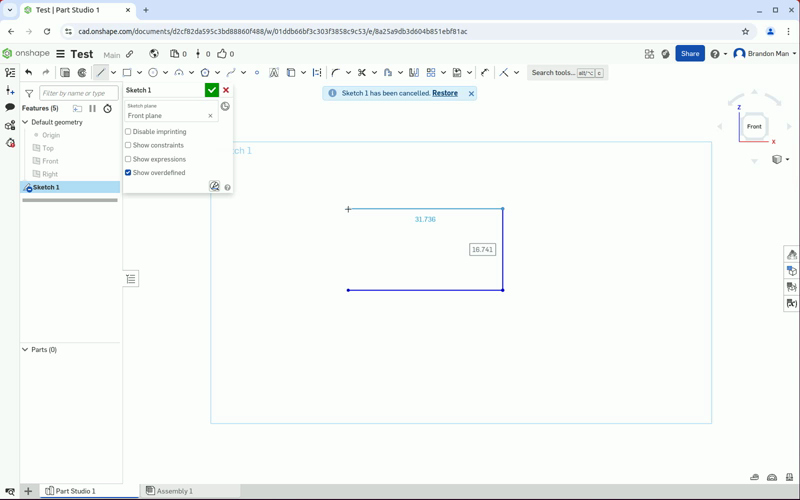
key_down(shift)
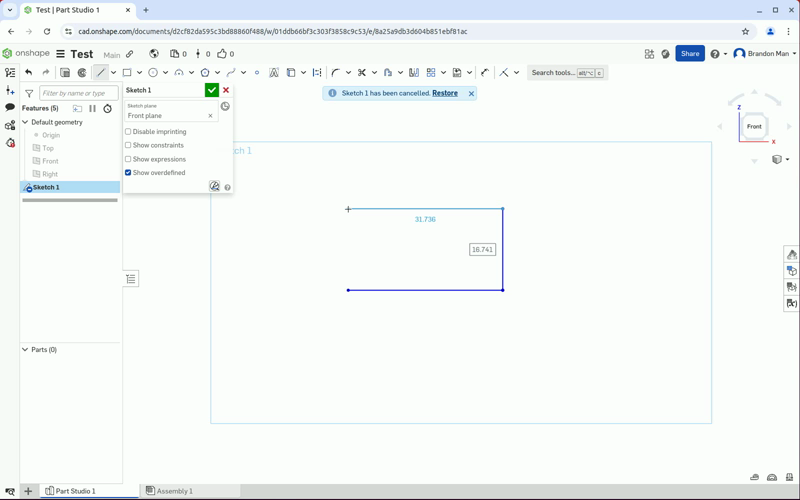
mouse_move(348, 290)
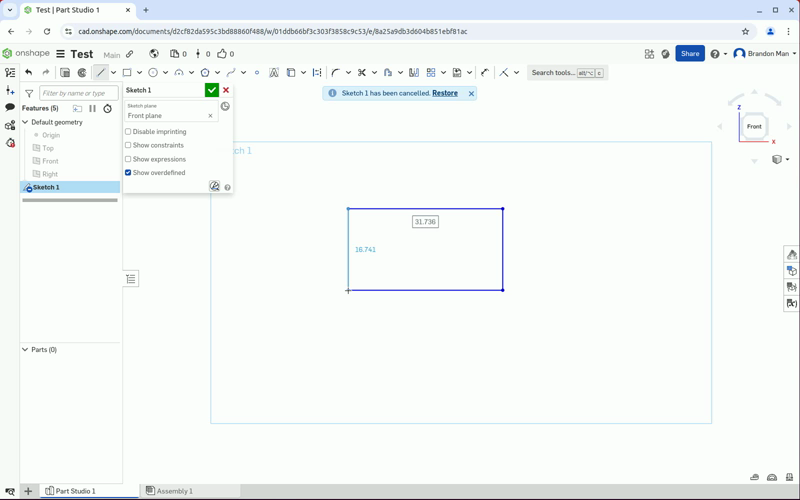
key_up(shift)
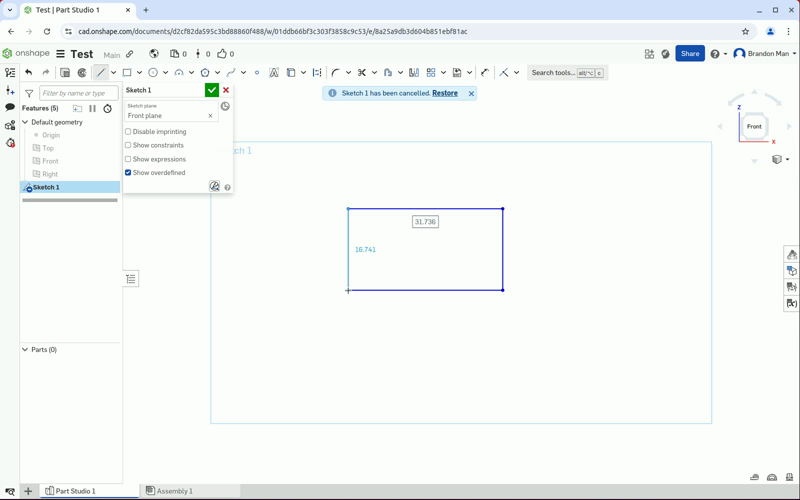
click(348, 290)
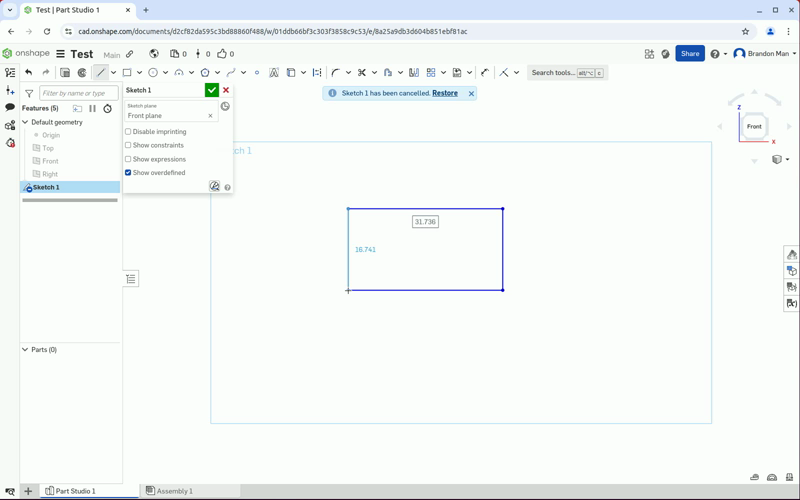
key(esc)
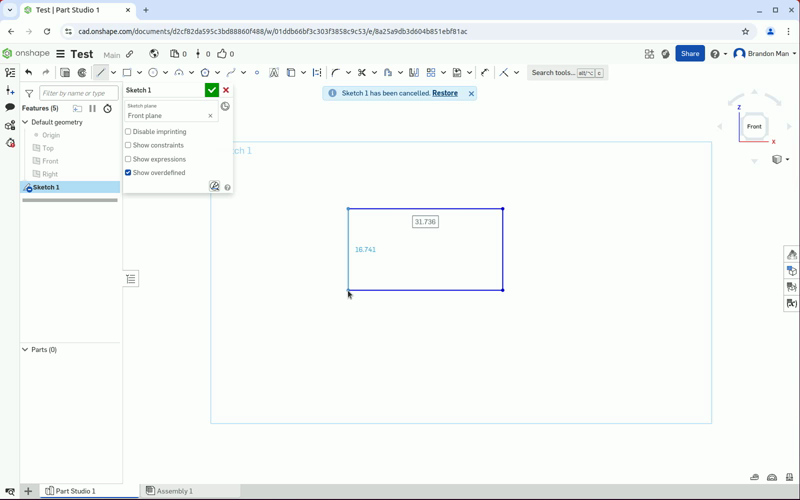
mouse_move(450, 259)
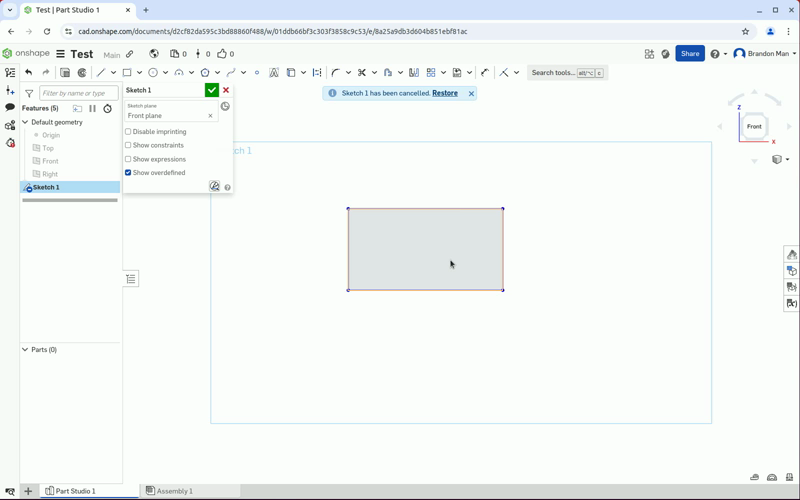
click(450, 259)
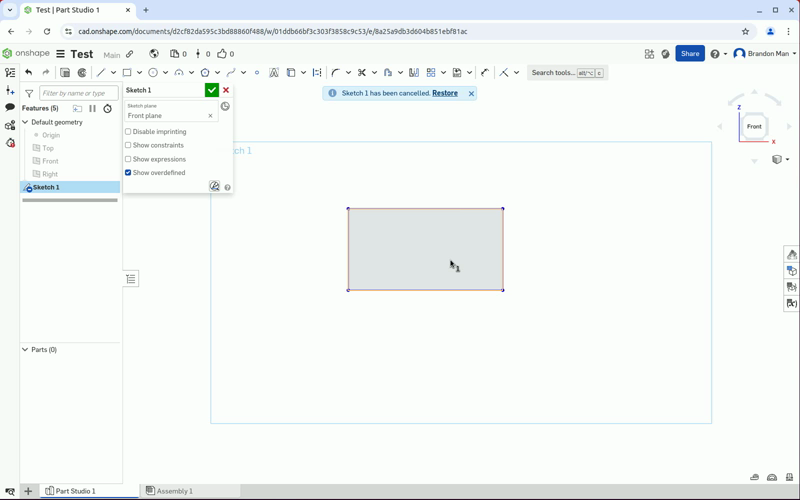
mouse_move(73, 352)
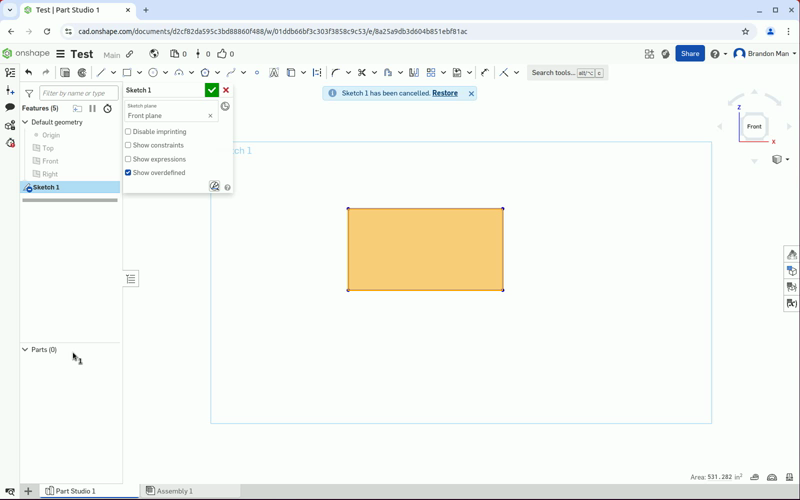
key(shift+y)
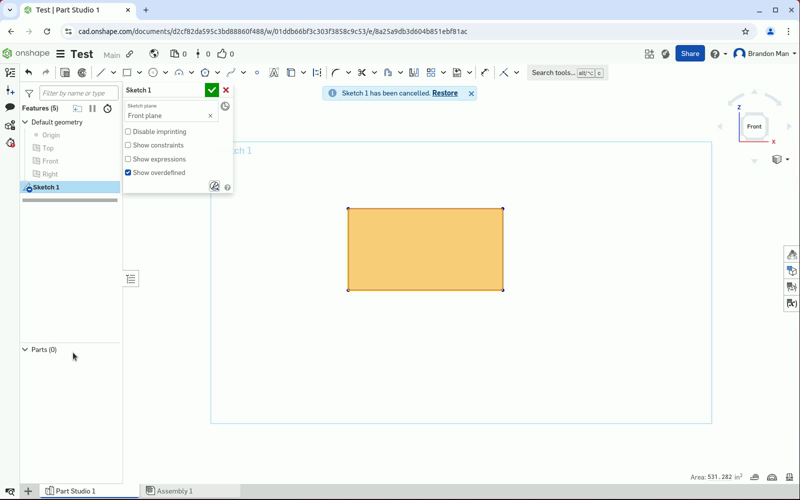
key(shift+e)
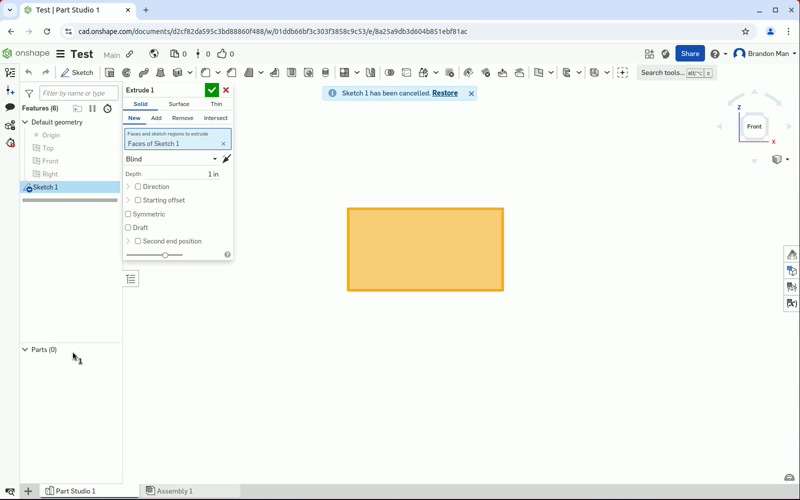
mouse_move(143, 106)
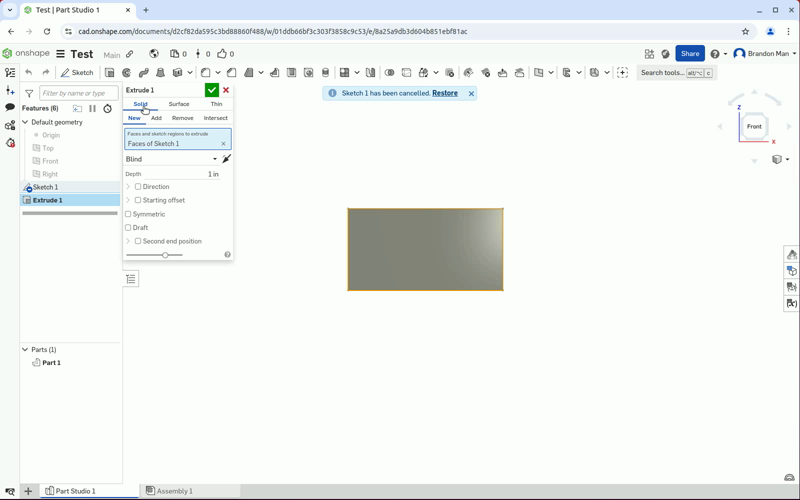
click(143, 106)
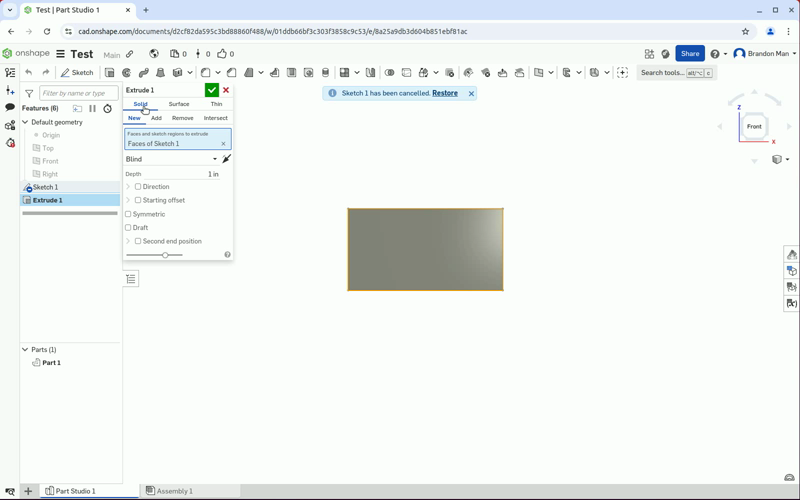
mouse_move(137, 120)
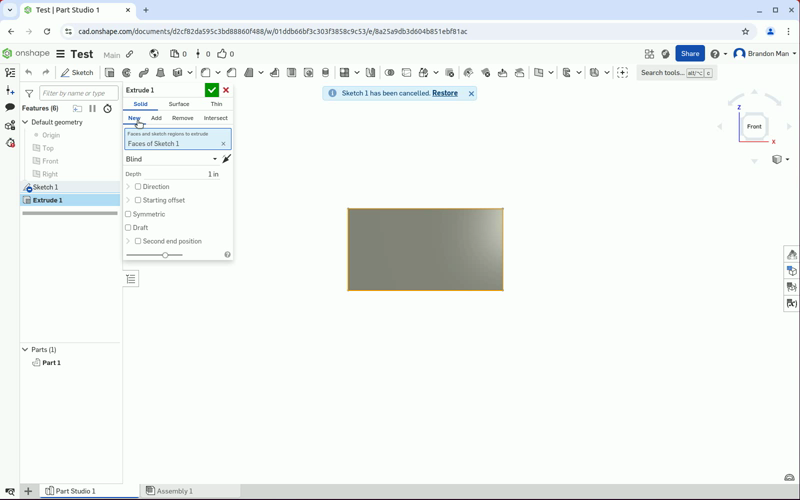
click(137, 120)
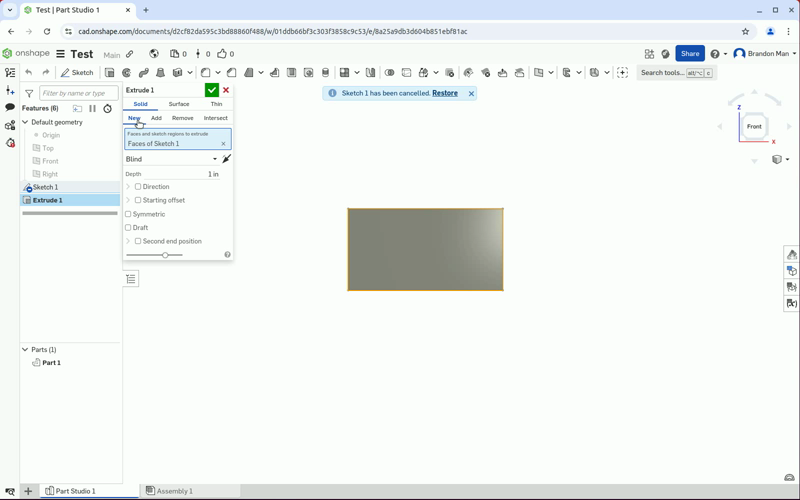
key(tab, 4)
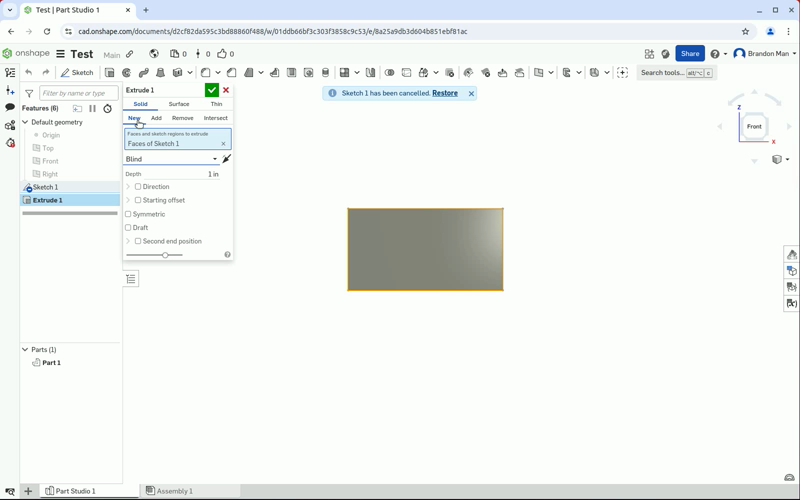
text(4.092)
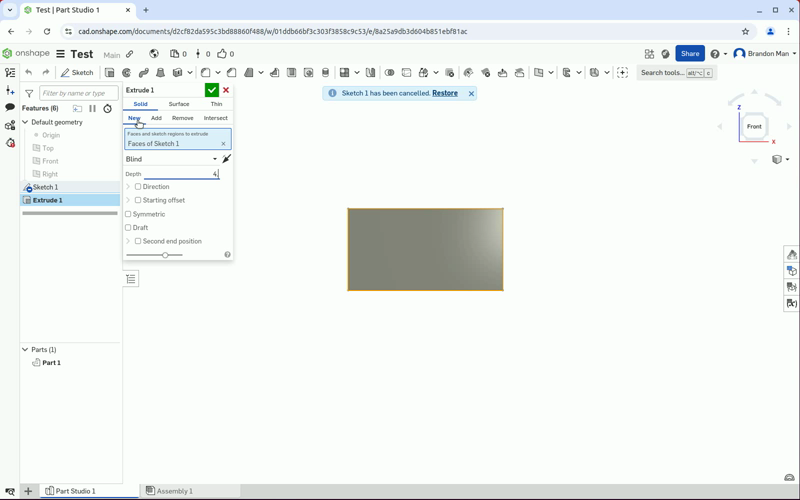
key(enter)
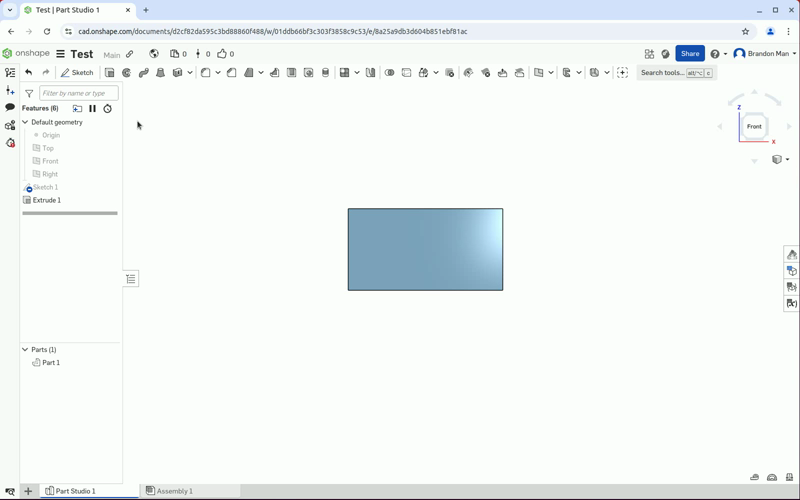
key(shift+h)
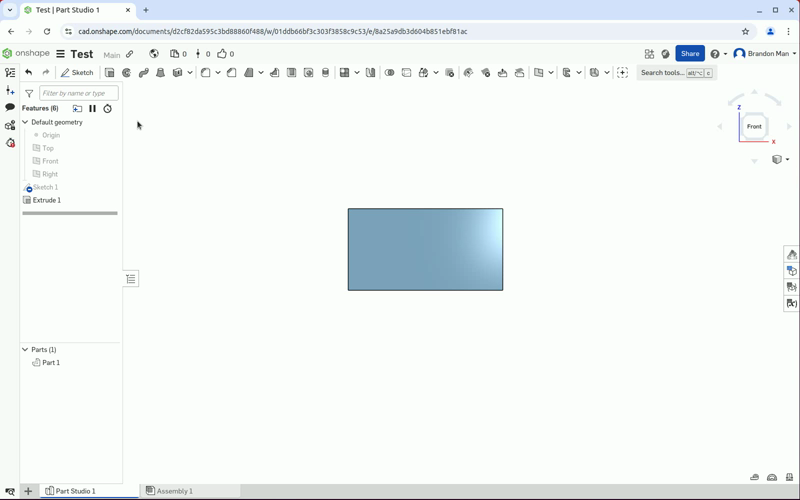
key(shift+h)
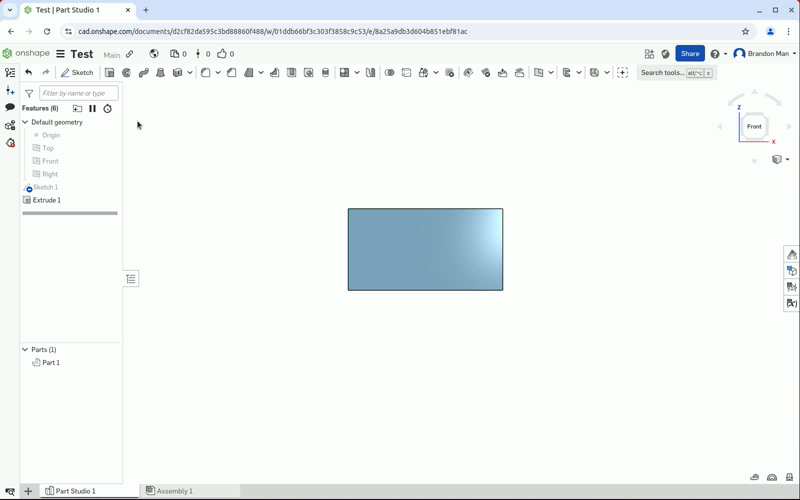
mouse_move(73, 189)
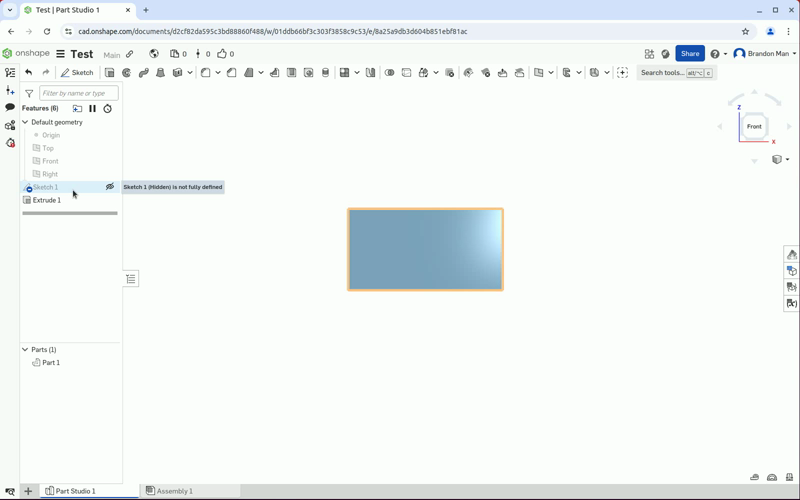
click(73, 189)
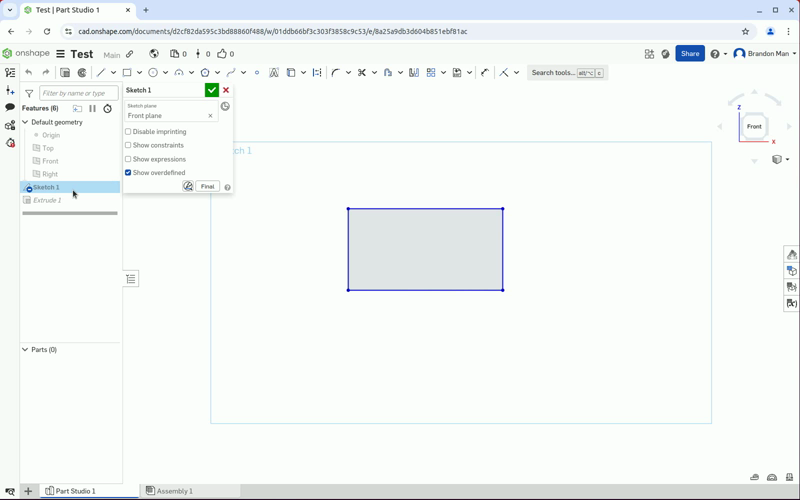
mouse_move(229, 92)
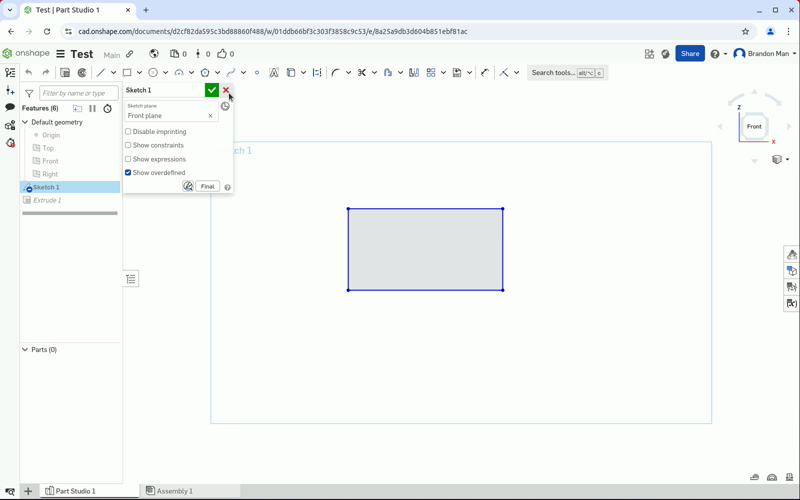
click(229, 92)
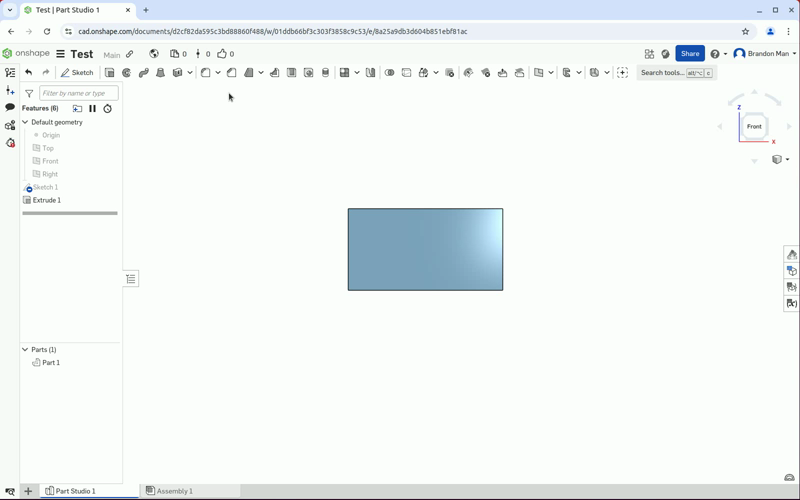
mouse_move(541, 75)
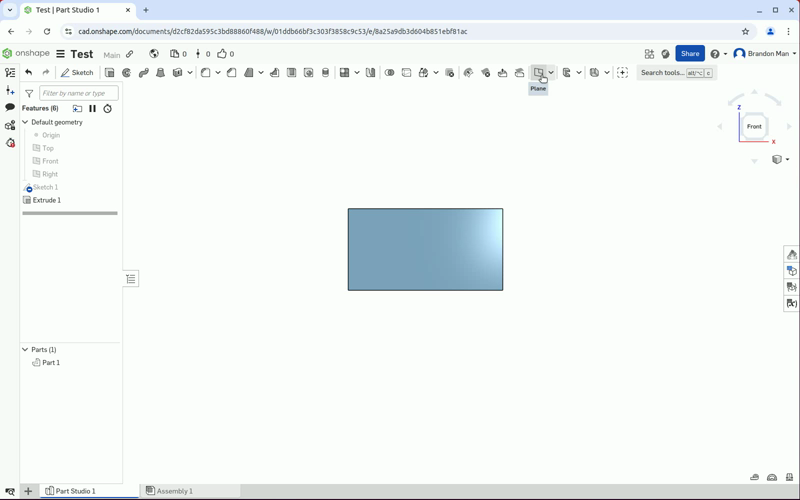
click(541, 75)
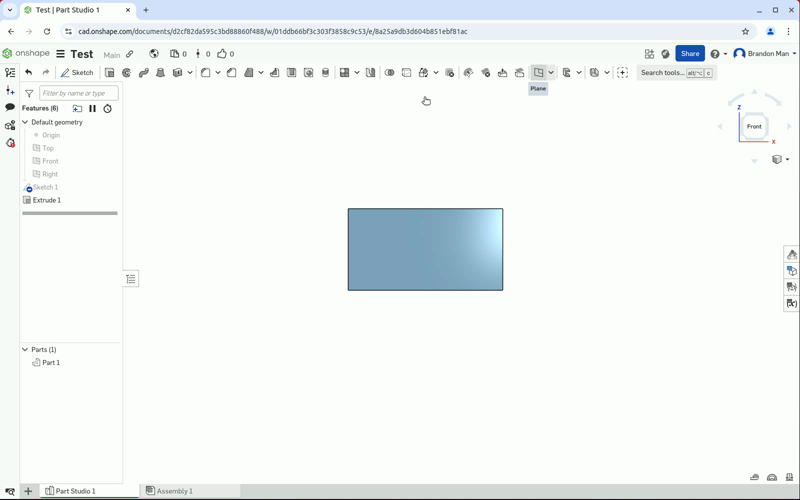
mouse_move(73, 163)
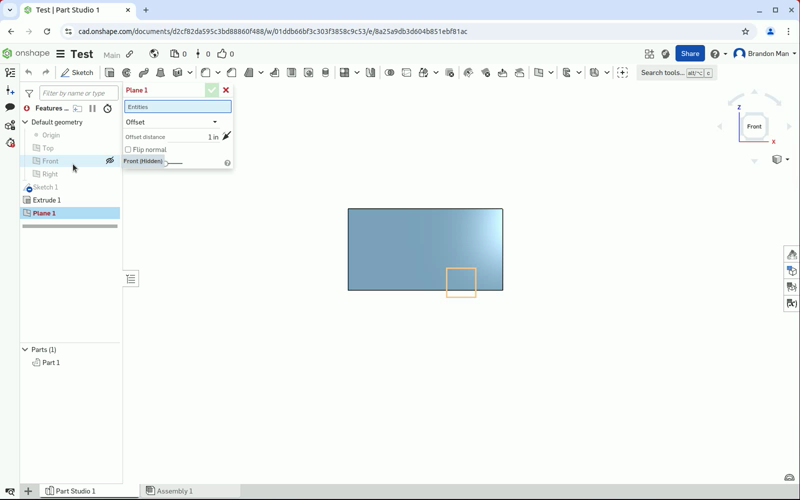
click(73, 163)
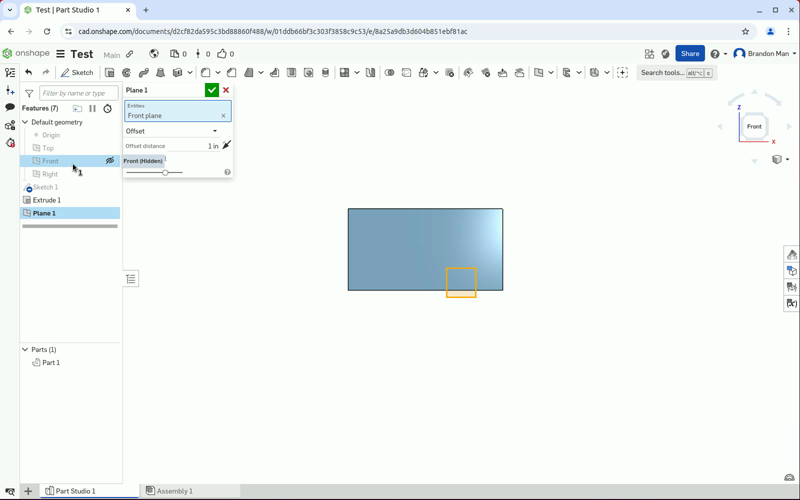
key(tab, 2)
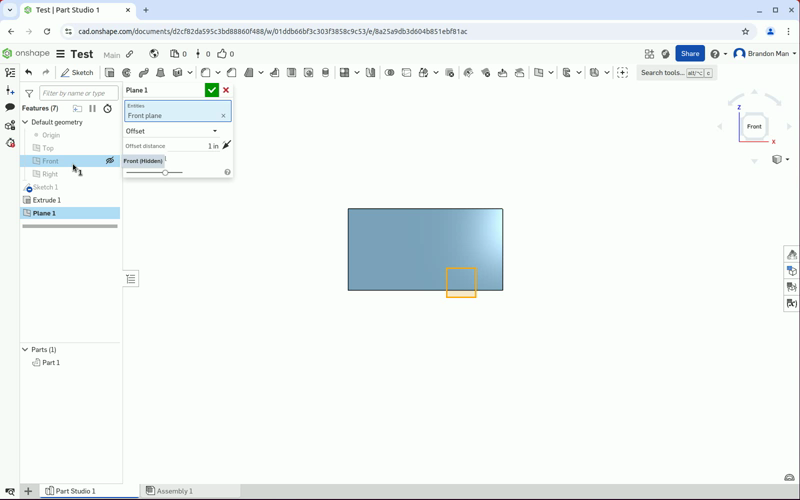
text(4.098)
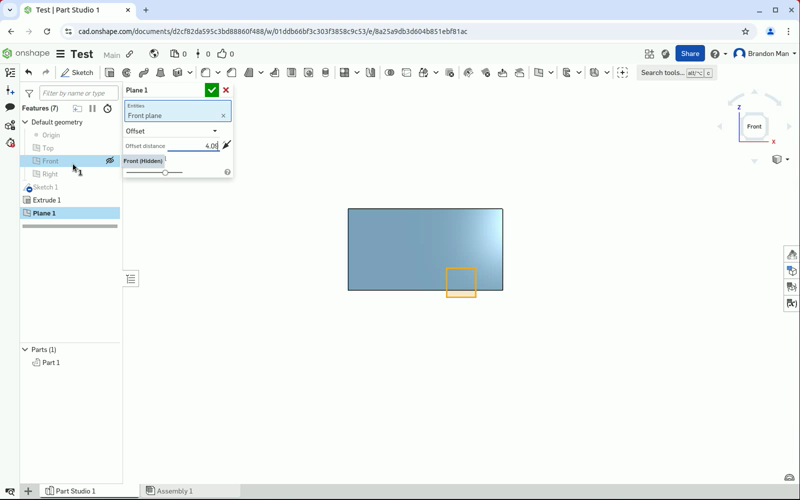
key(enter, 2)
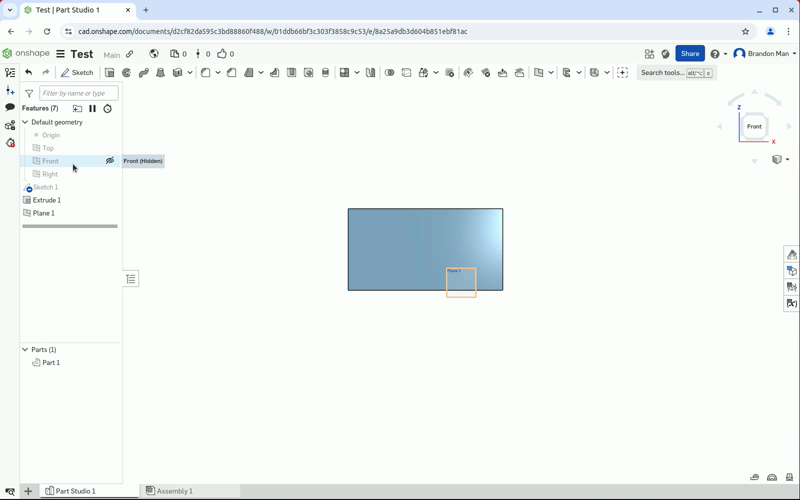
key(shift+s)
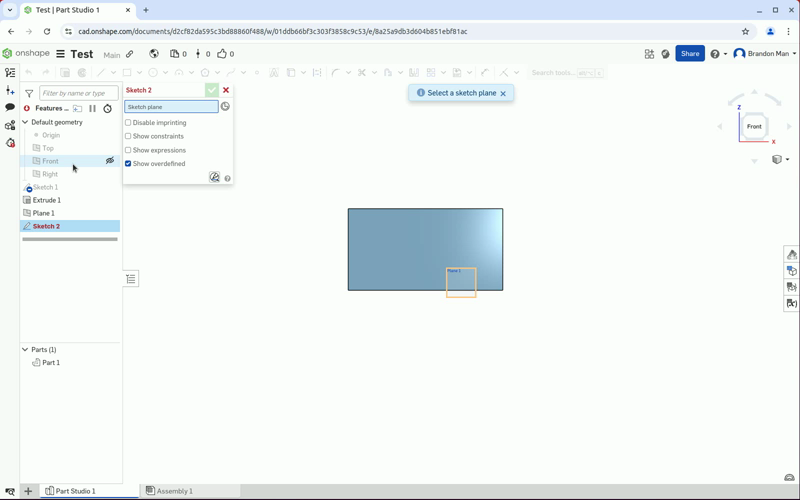
mouse_move(73, 215)
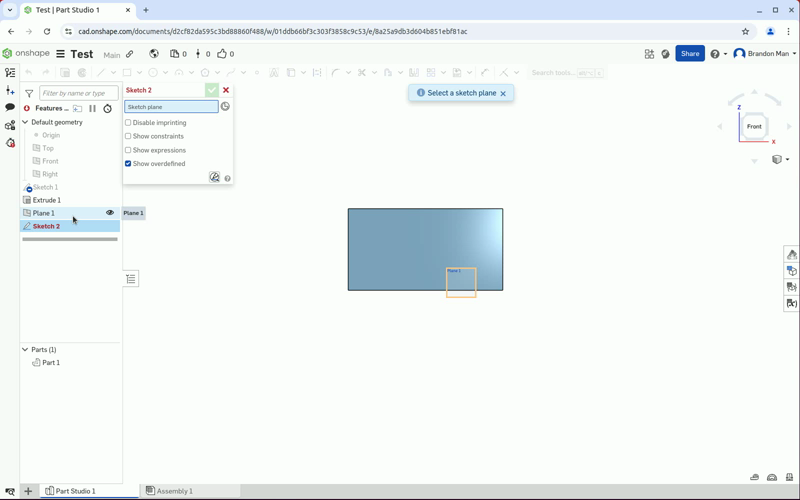
click(73, 215)
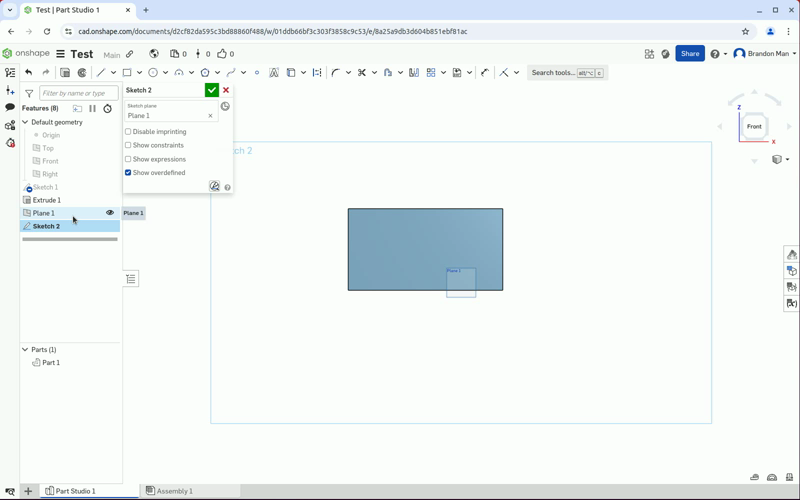
mouse_move(73, 352)
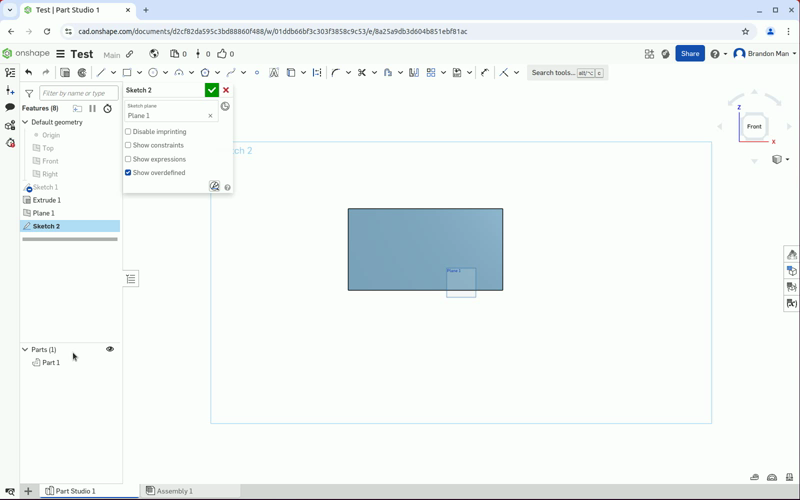
key(y)
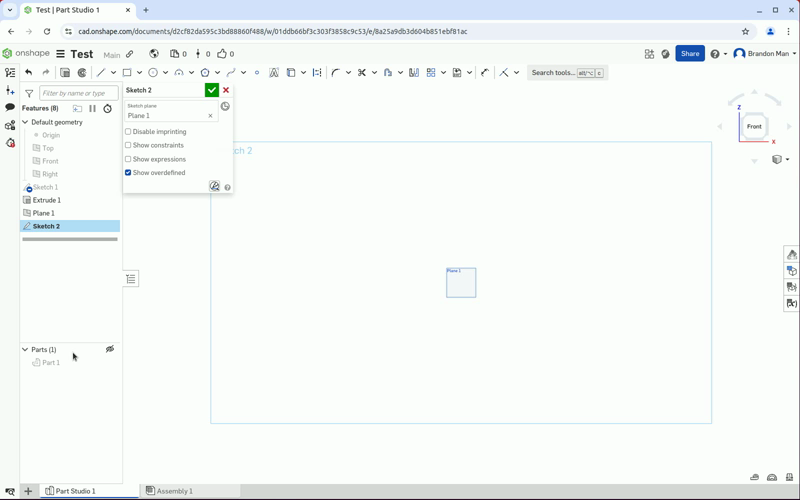
key(c)
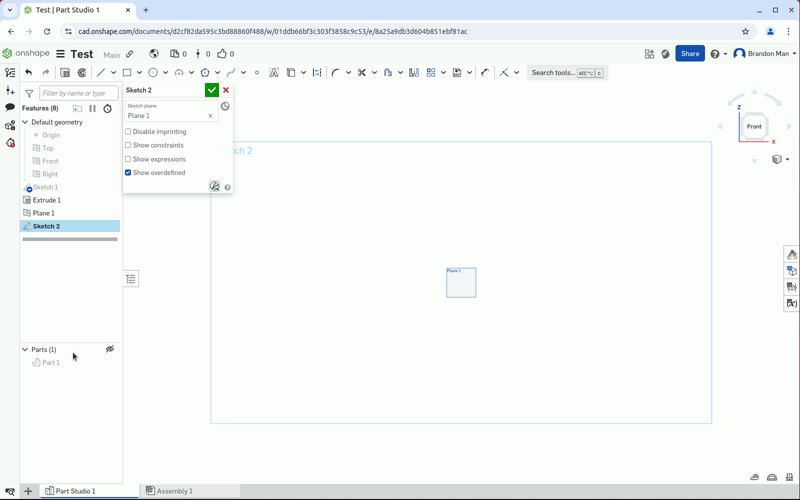
key_down(shift)
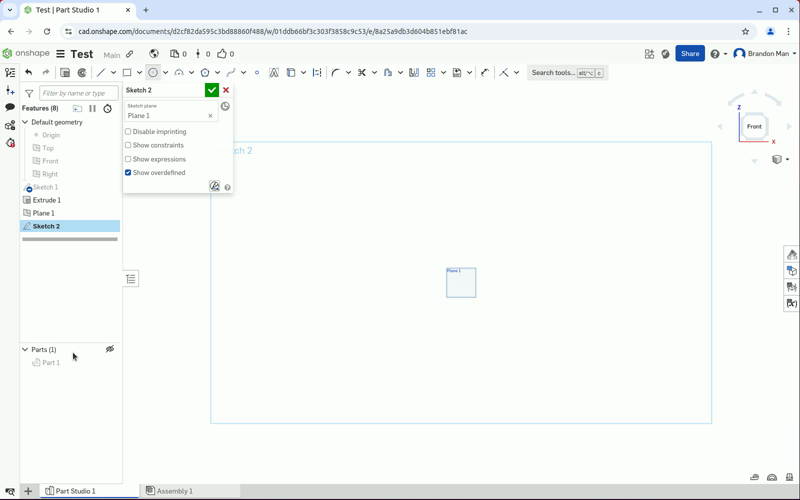
mouse_move(461, 243)
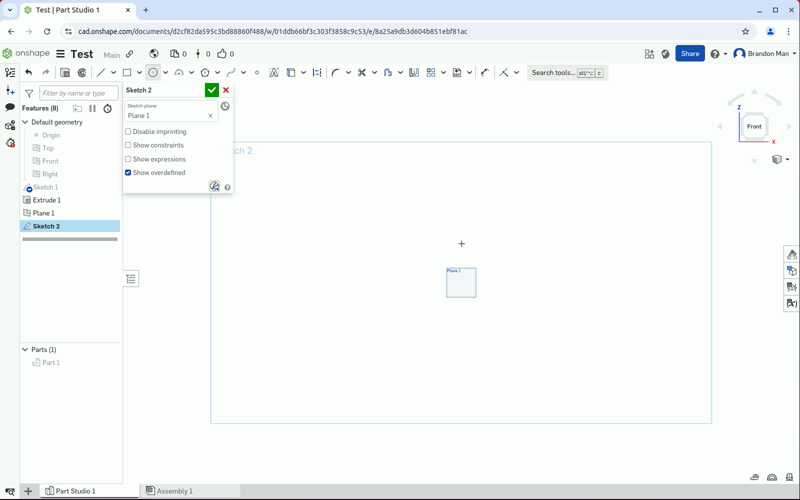
click(461, 243)
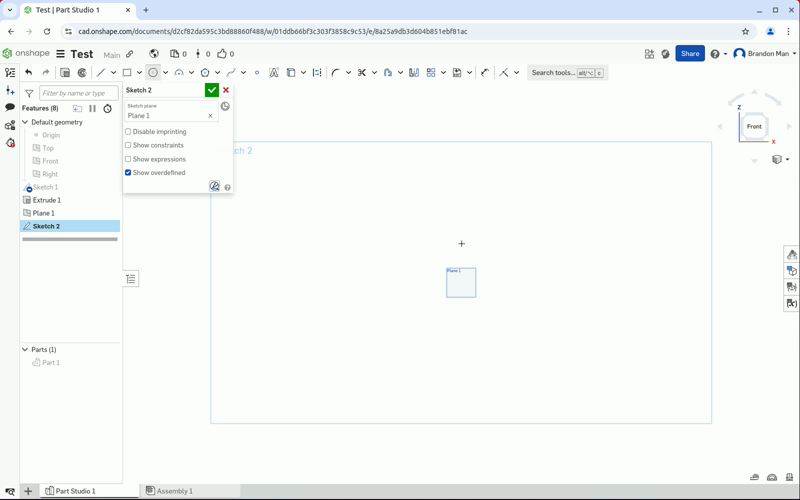
key_up(shift)
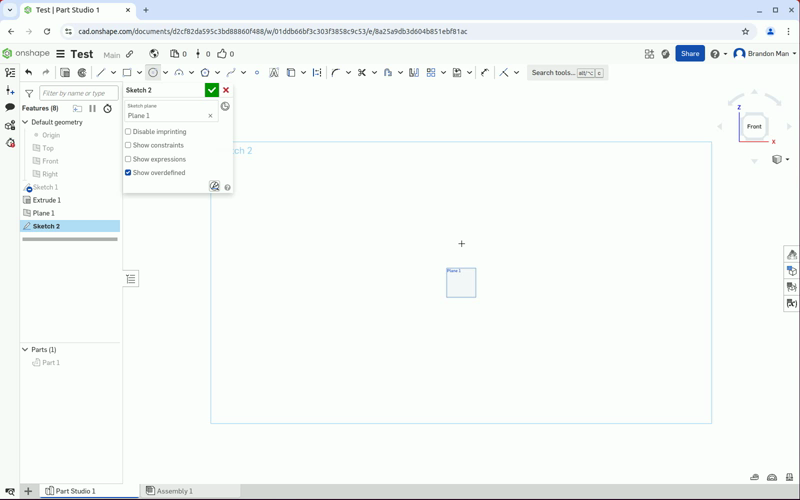
mouse_move(476, 243)
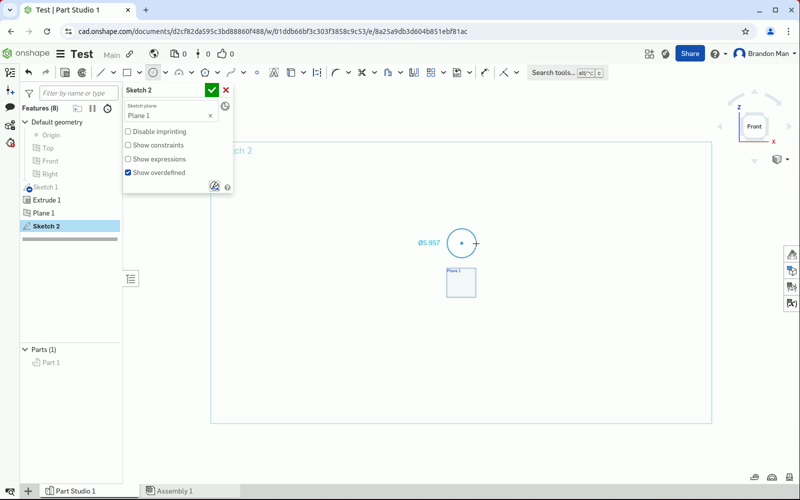
click(476, 243)
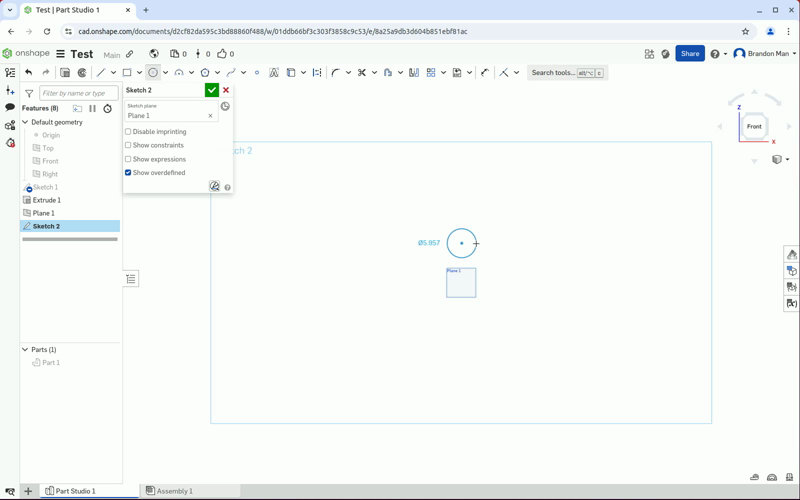
key(esc)
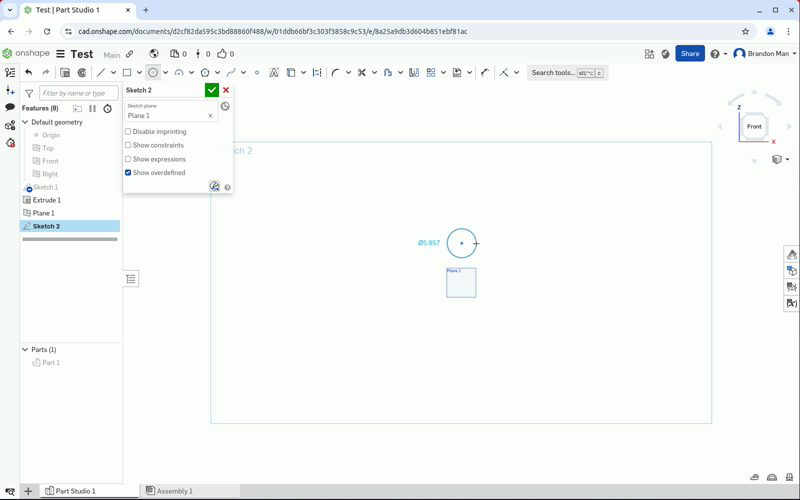
mouse_move(469, 245)
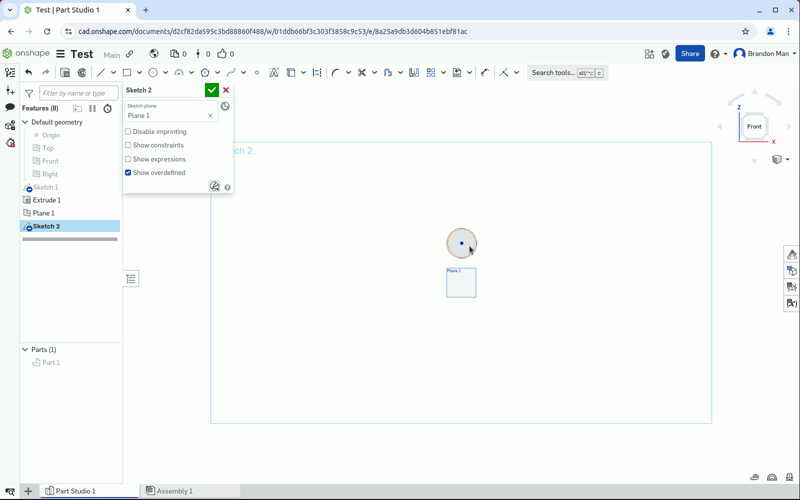
scroll(6)
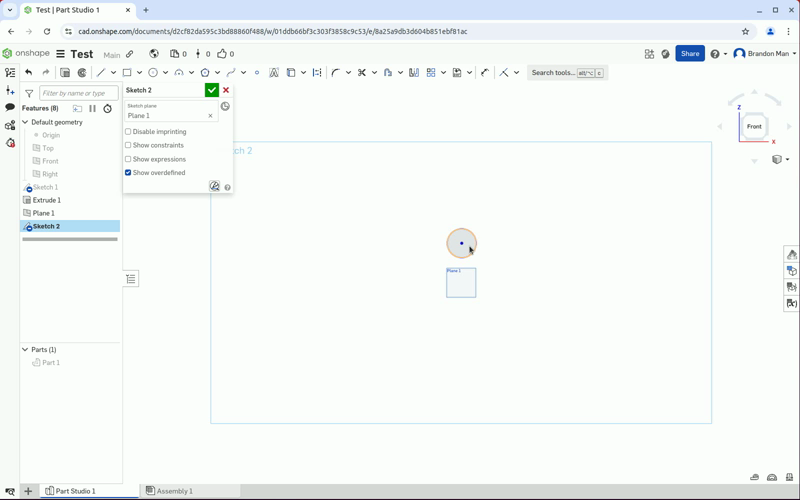
scroll(6)
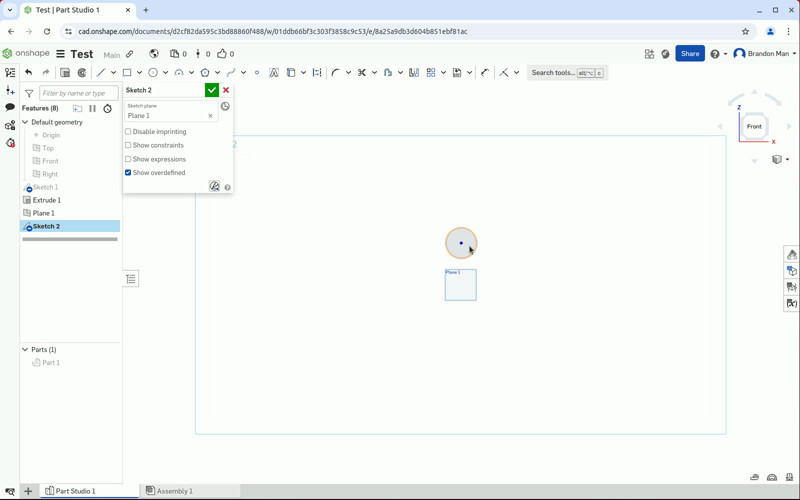
scroll(6)
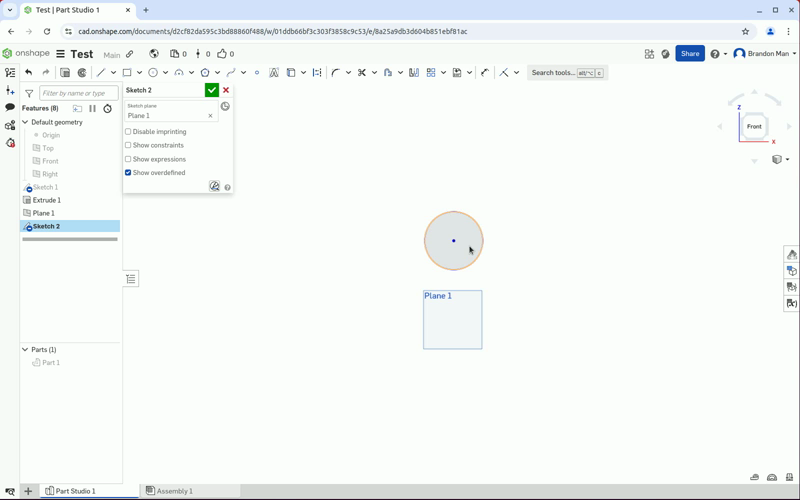
scroll(6)
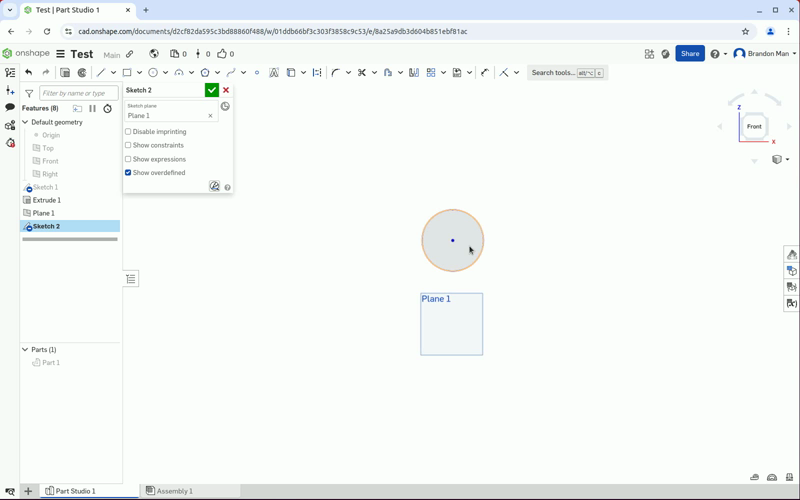
scroll(6)
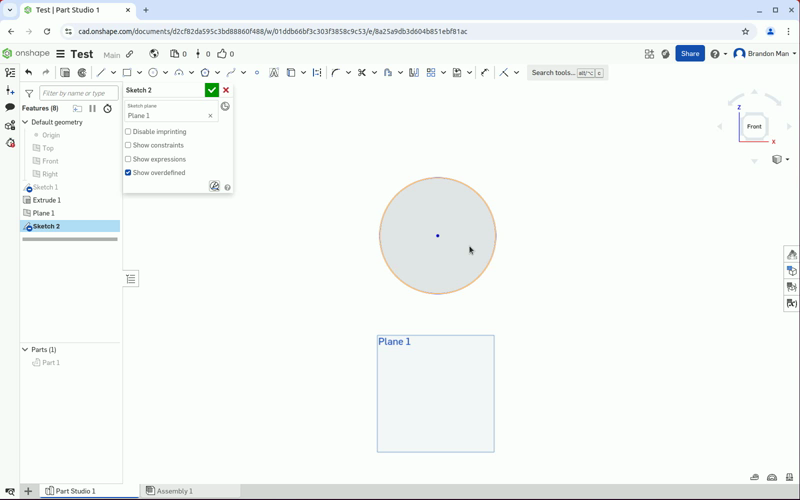
scroll(6)
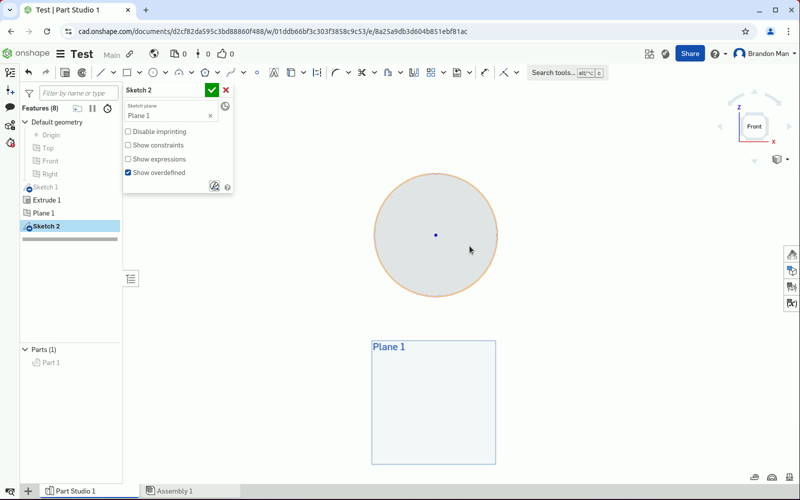
scroll(6)
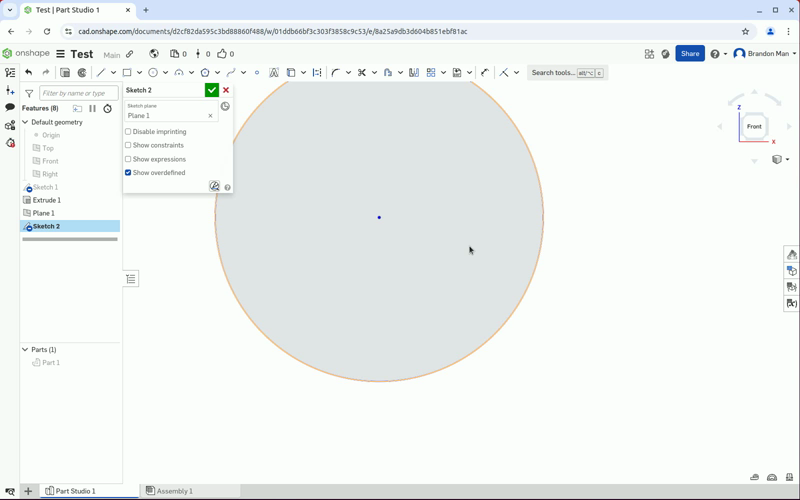
click(469, 245)
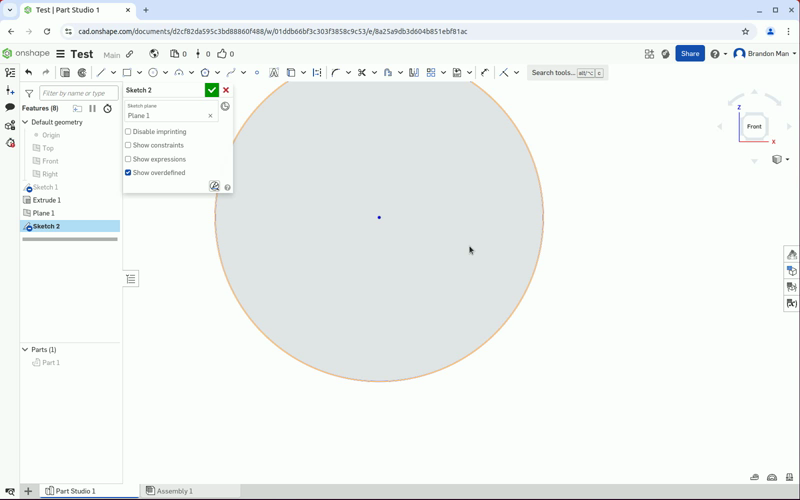
scroll(-6)
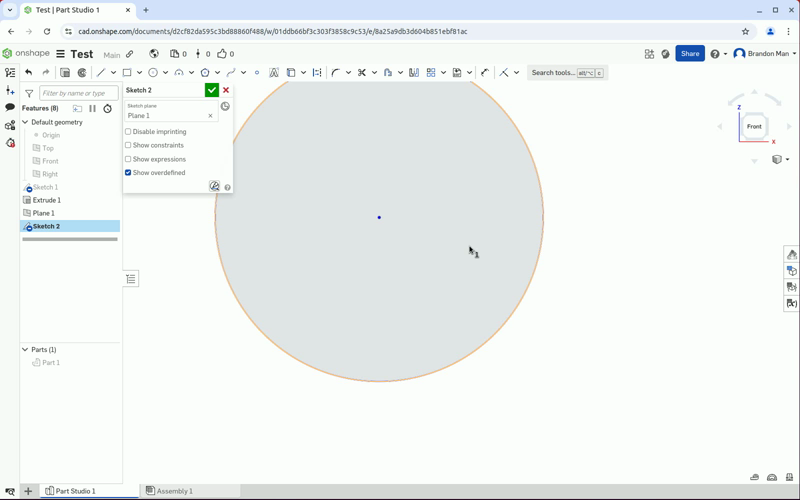
scroll(-6)
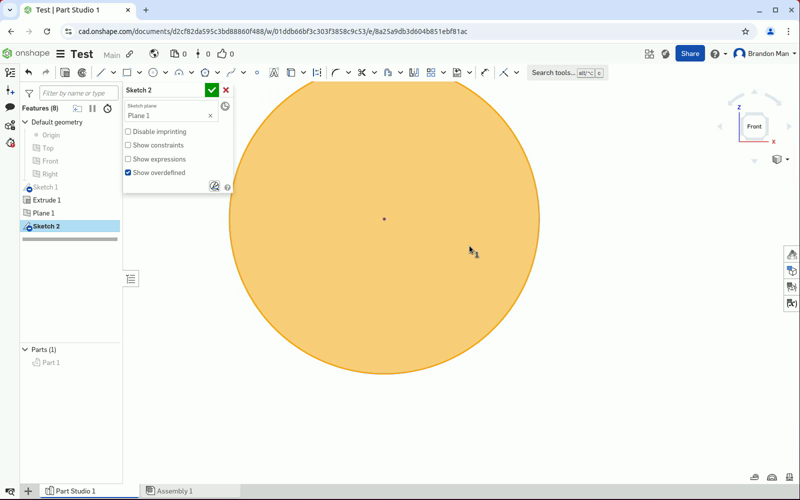
scroll(-6)
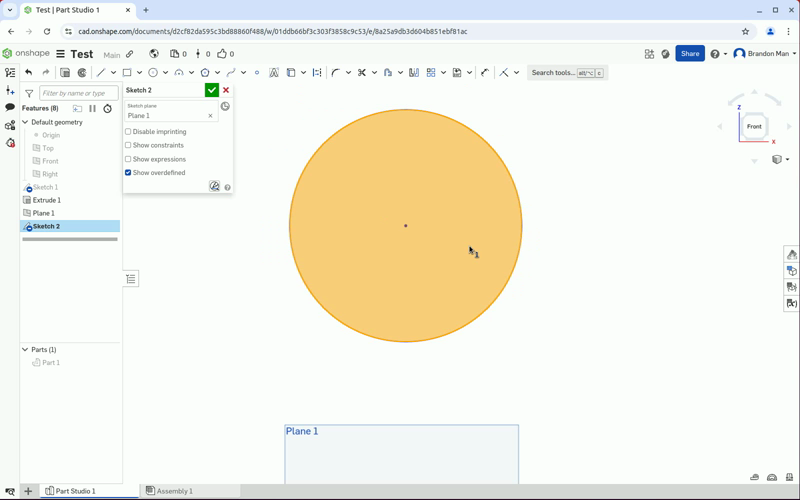
scroll(-6)
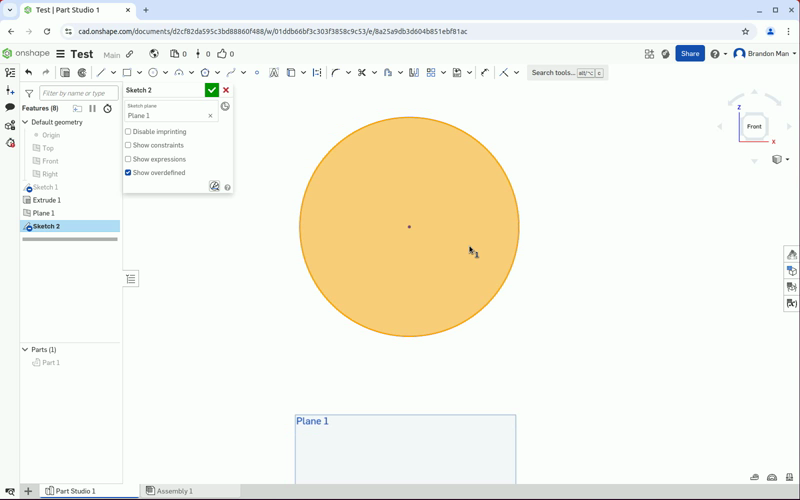
scroll(-6)
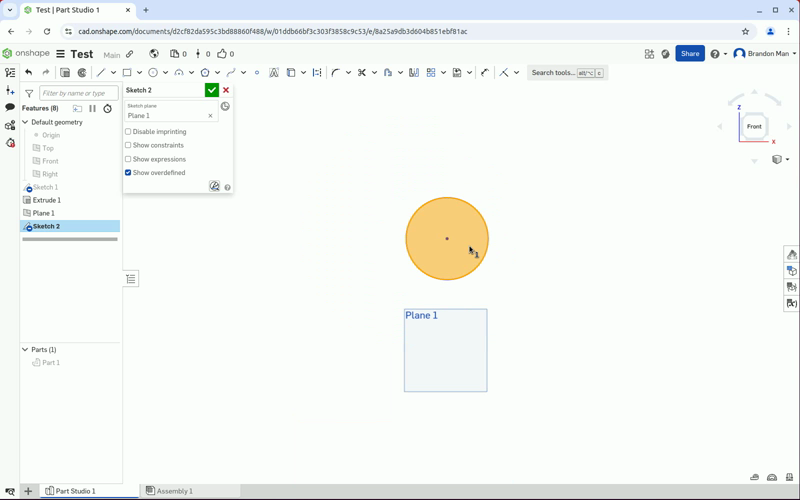
scroll(-6)
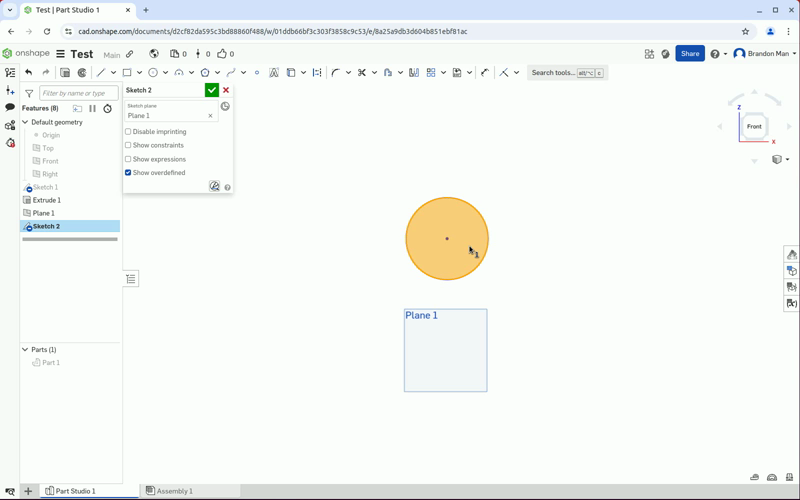
scroll(-6)
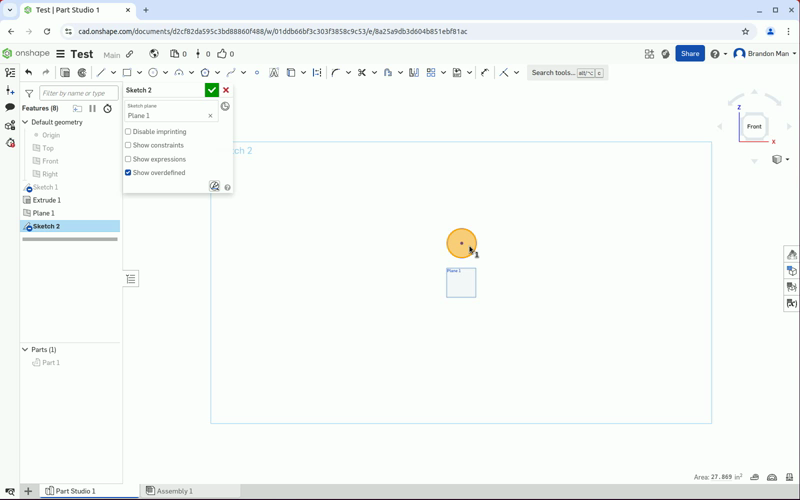
mouse_move(73, 352)
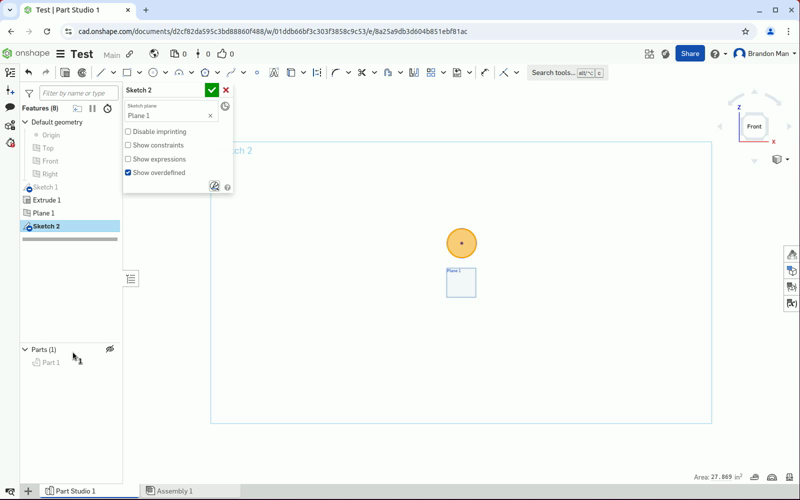
key(shift+y)
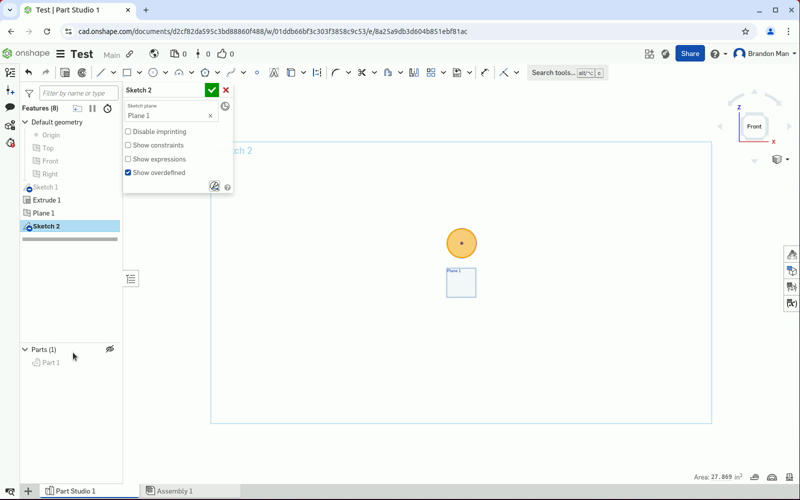
key(shift+e)
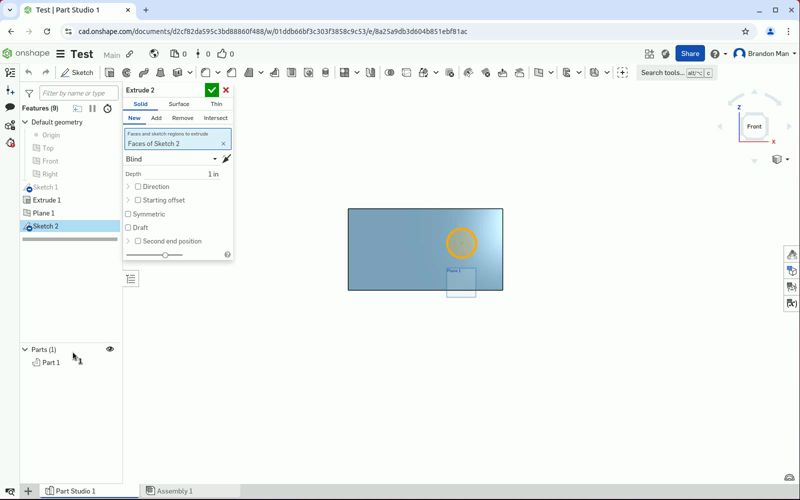
mouse_move(143, 106)
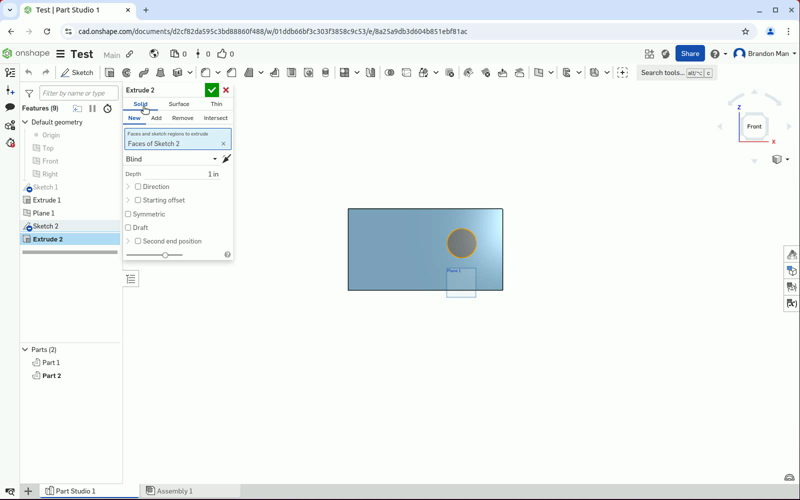
click(143, 106)
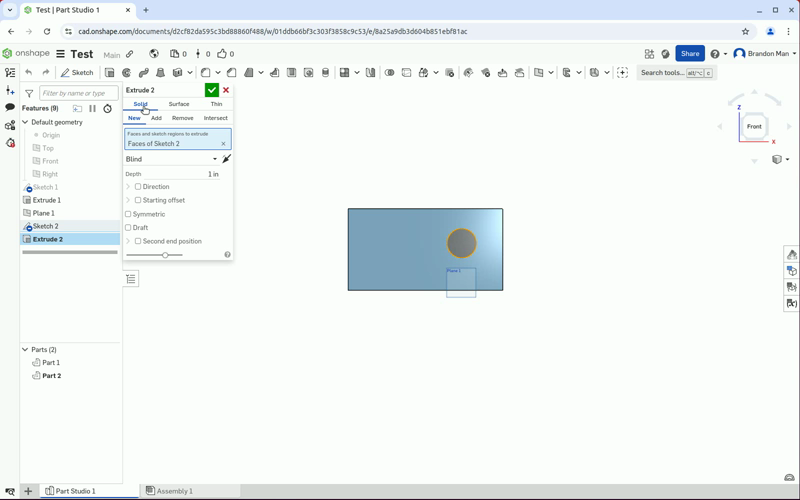
mouse_move(186, 120)
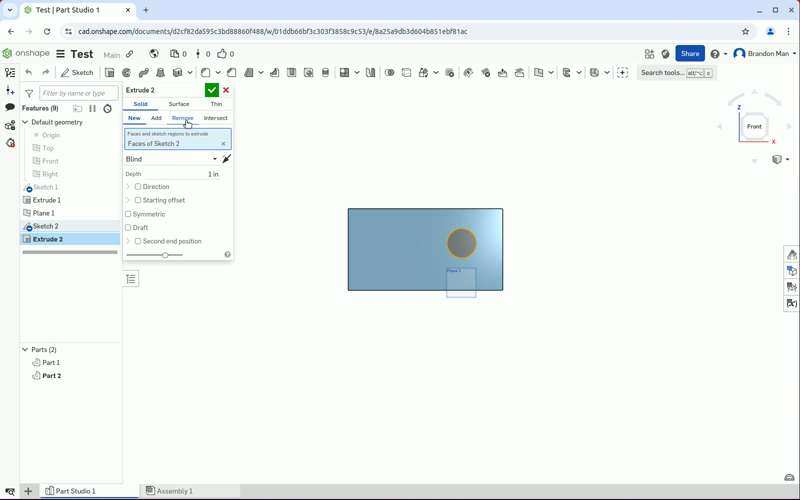
click(186, 120)
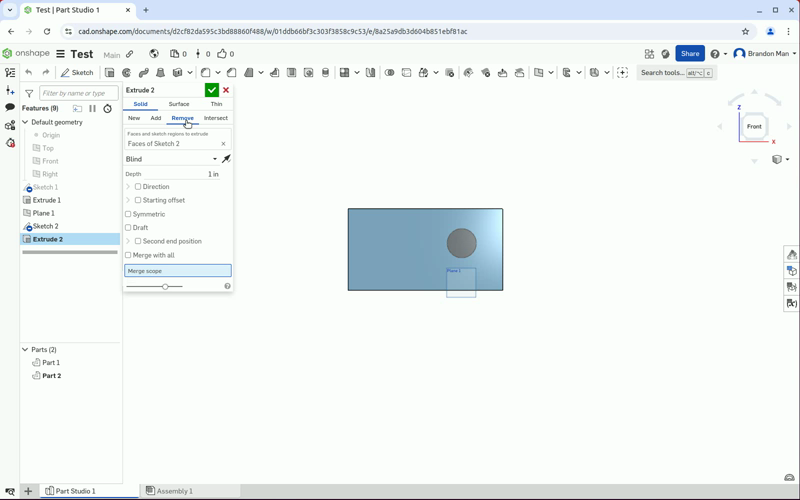
key(tab, 4)
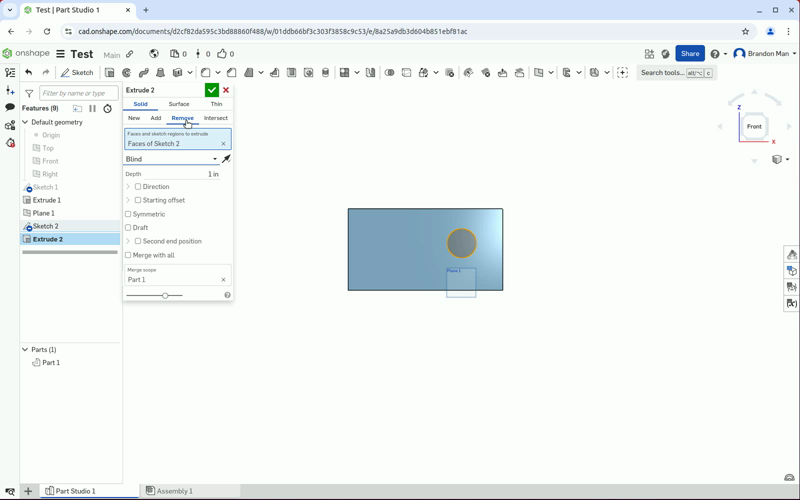
text(5.536)
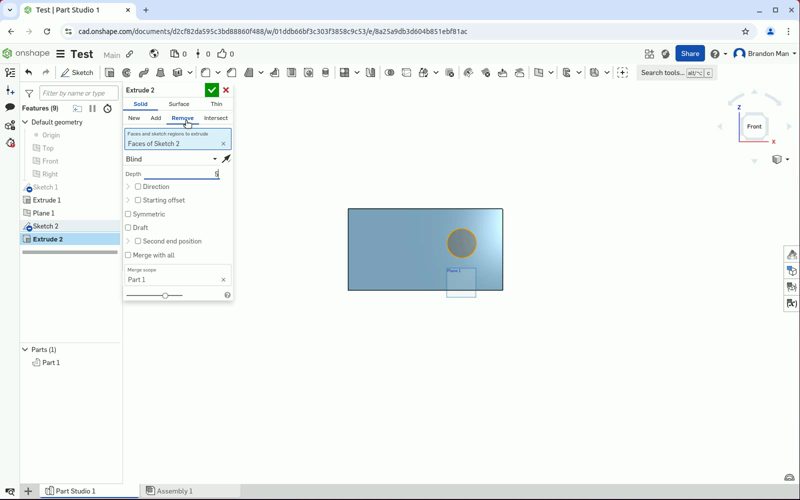
key(tab, 6)
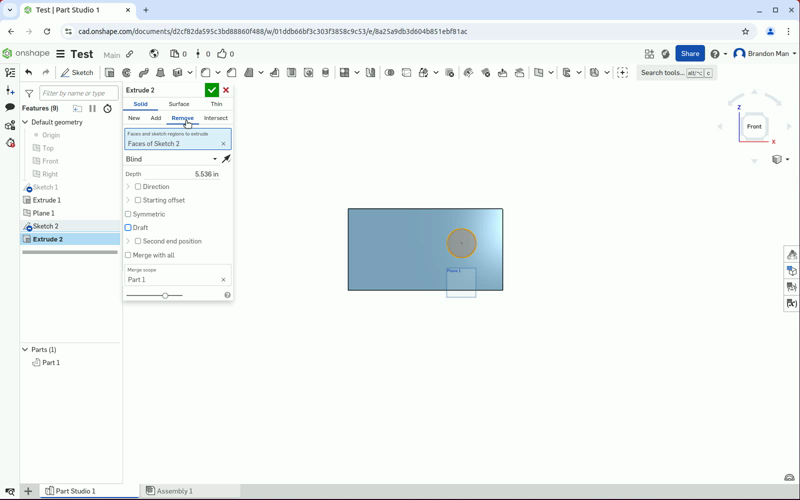
key(space)
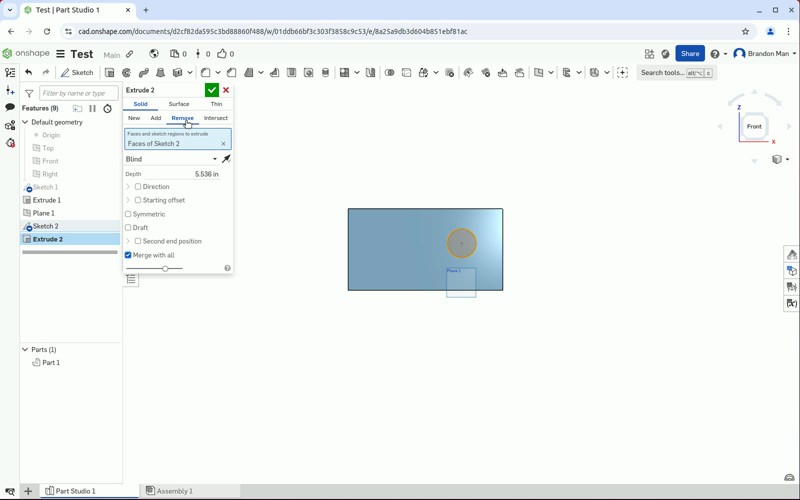
key(enter)
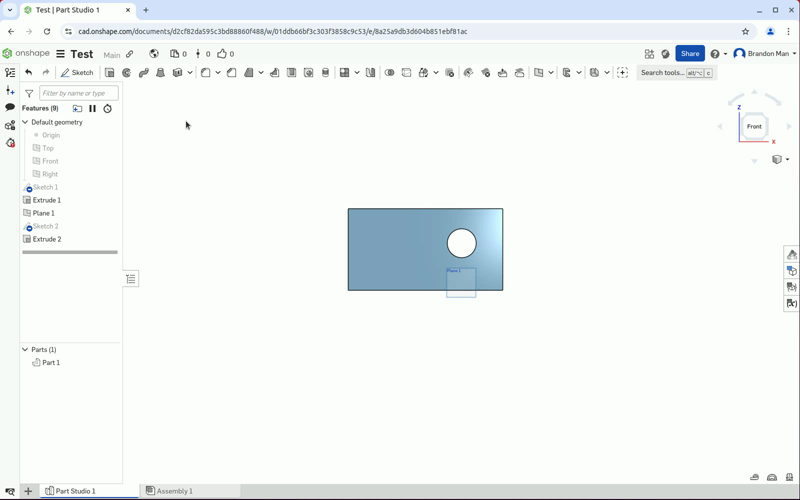
key(shift+h)
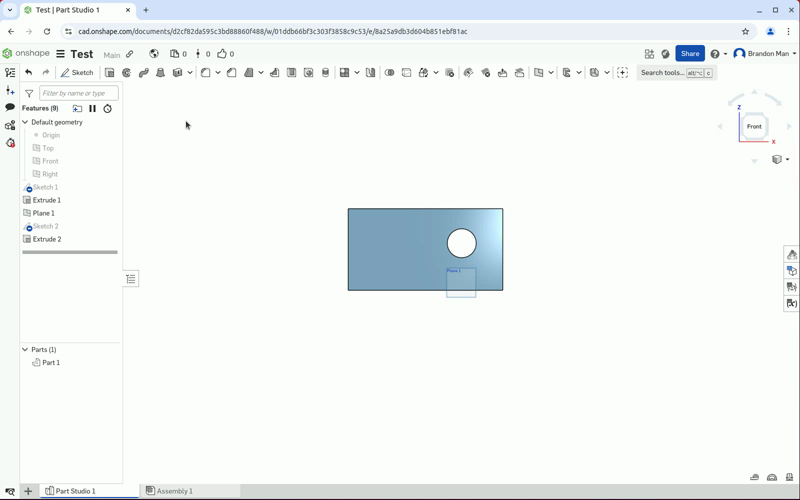
key(shift+h)
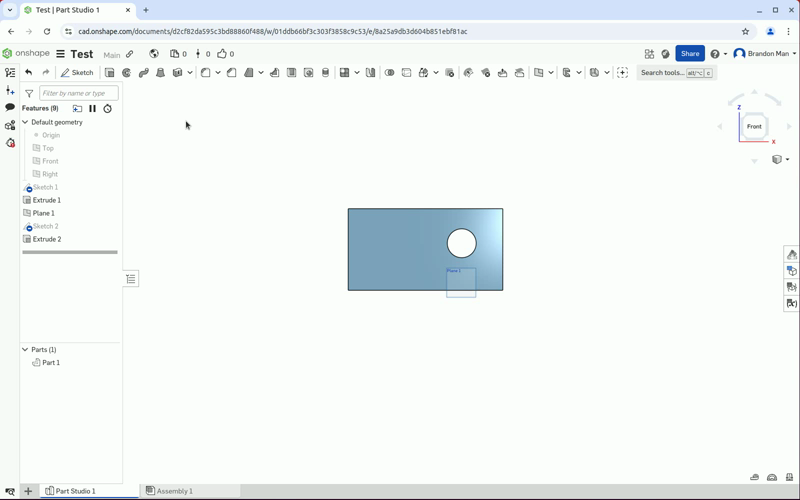
key(shift+7)
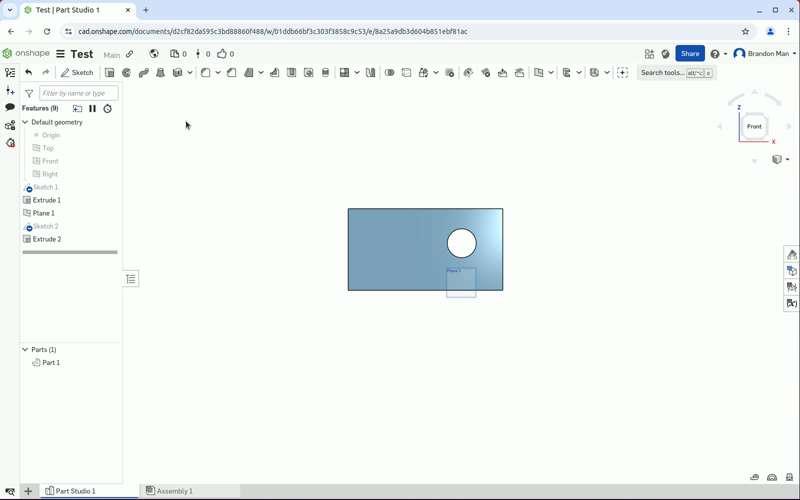
key(left, 2)
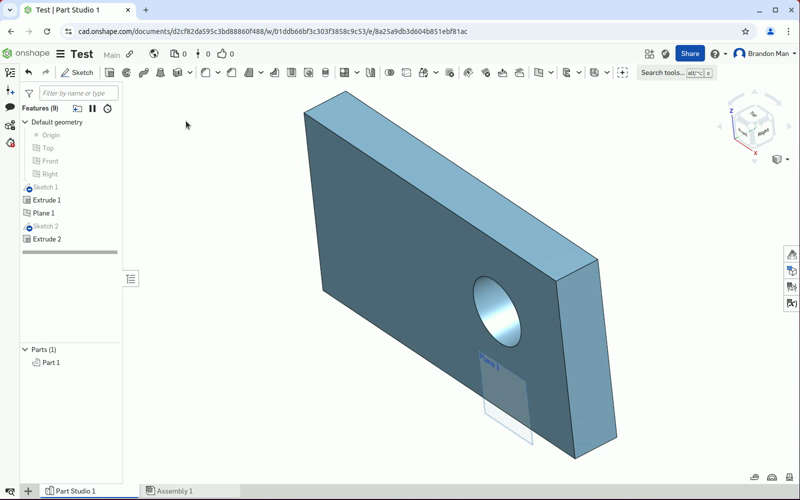
key(down, 2)
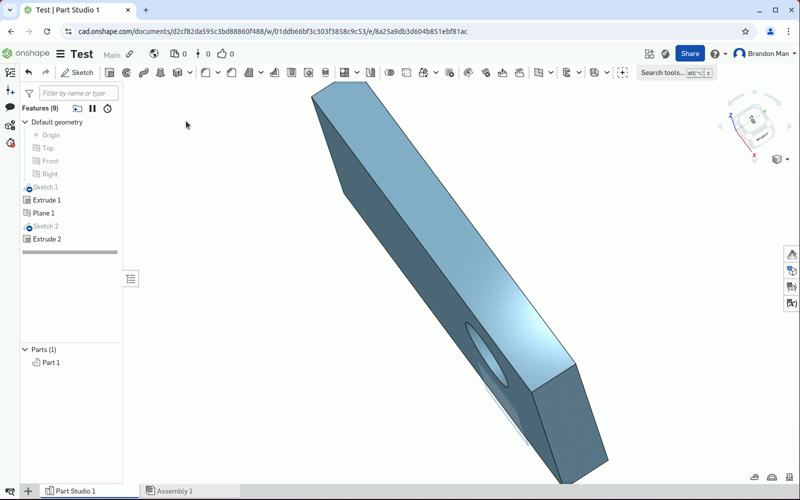
key(up, 2)
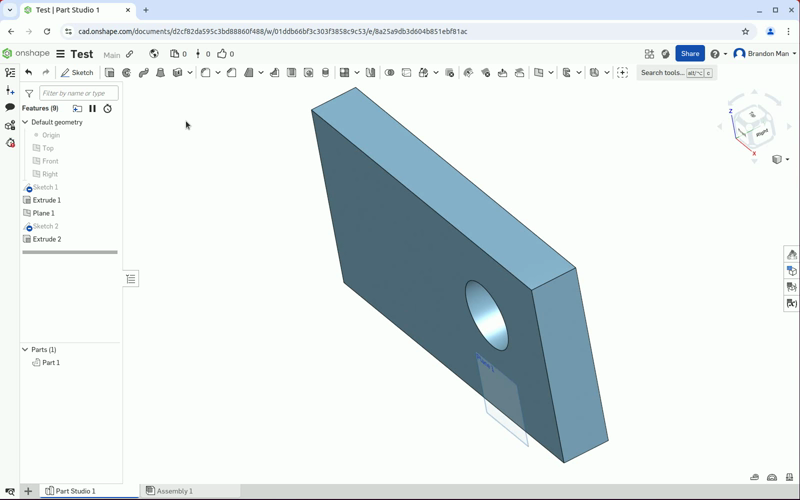
key(right, 2)
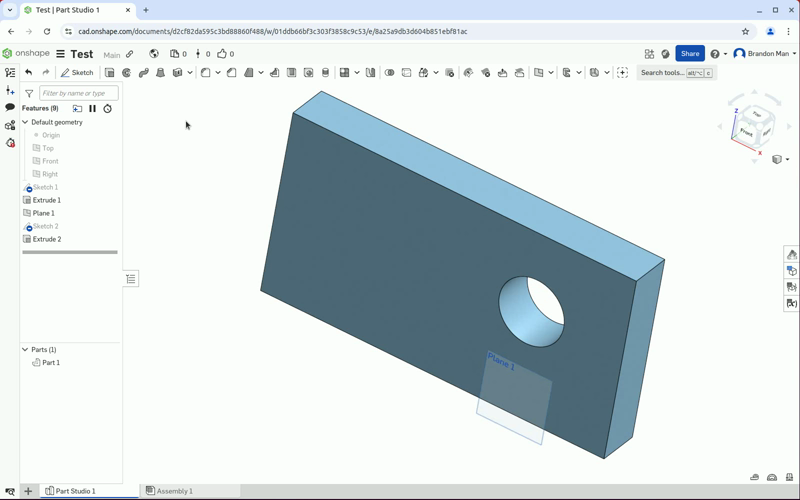
mouse_move(73, 189)
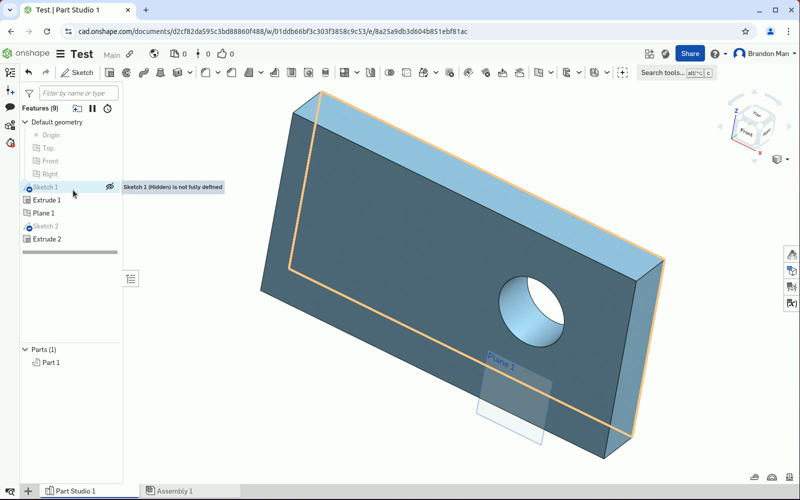
click(73, 189)